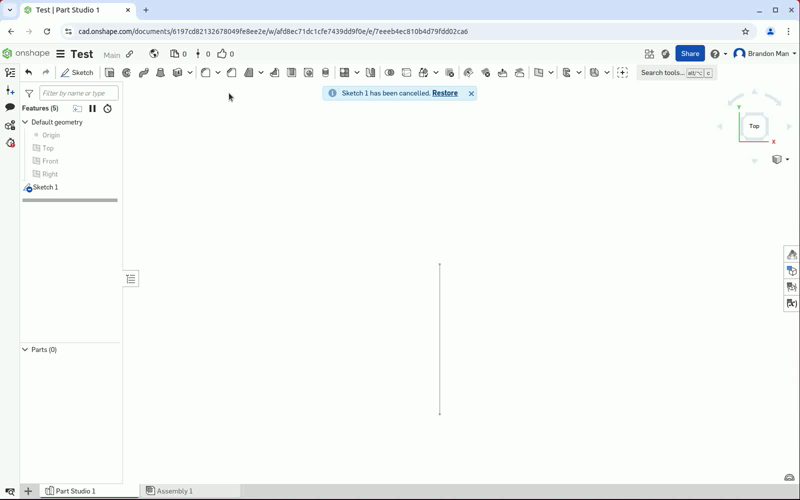
key(shift+h)
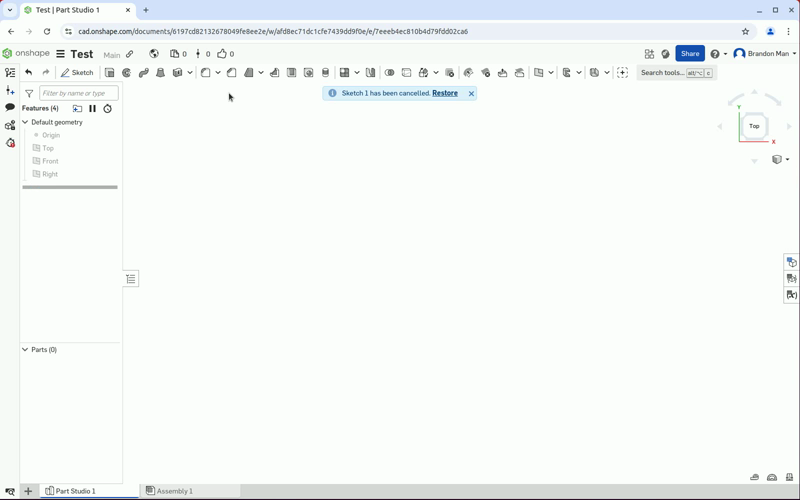
mouse_move(73, 352)
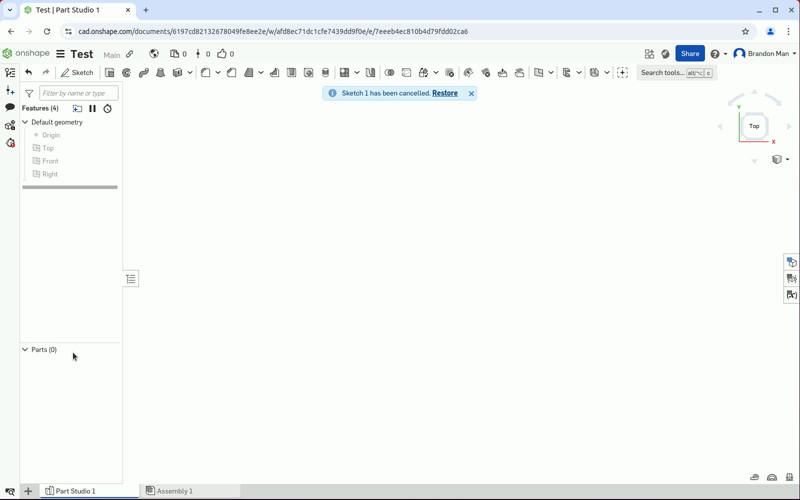
key(y)
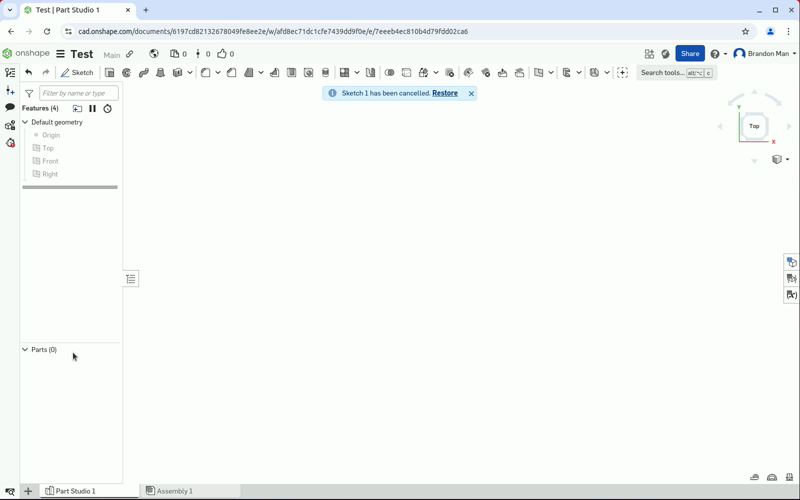
key(shift+p)
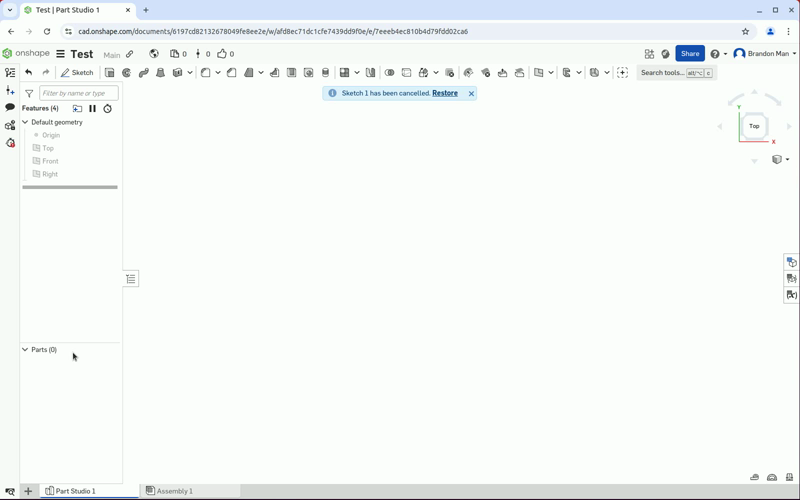
key(space)
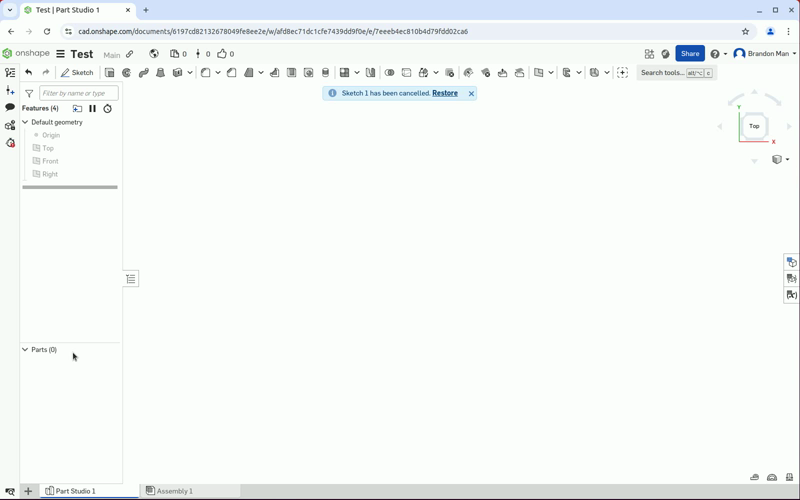
key_down(shift)
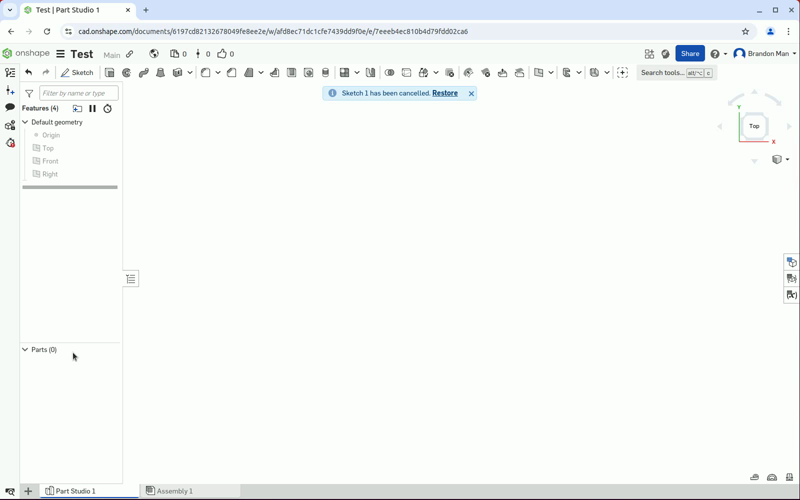
key(up)
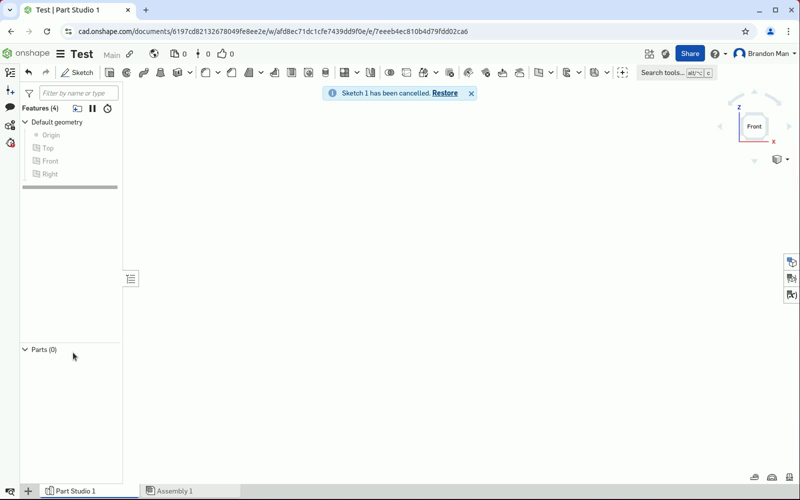
key_up(shift)
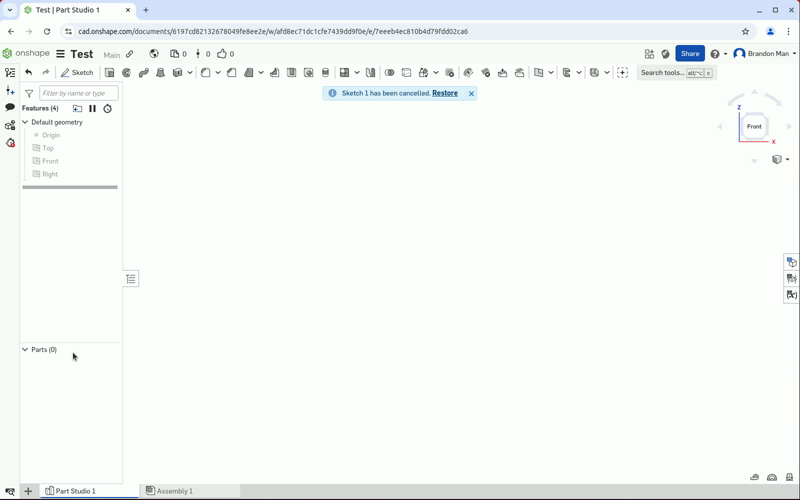
mouse_move(73, 352)
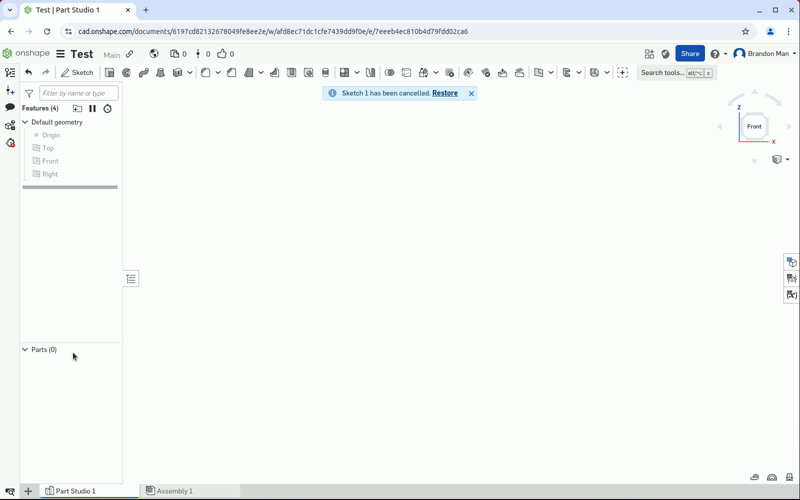
key(shift+y)
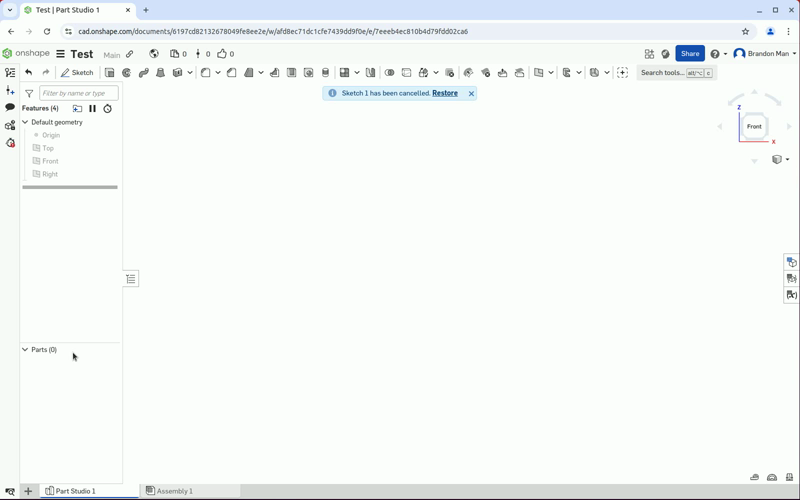
key(shift+s)
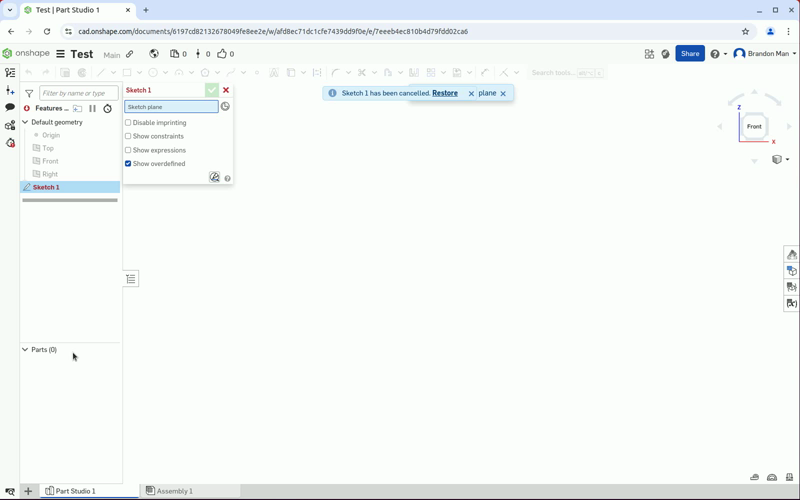
mouse_move(73, 163)
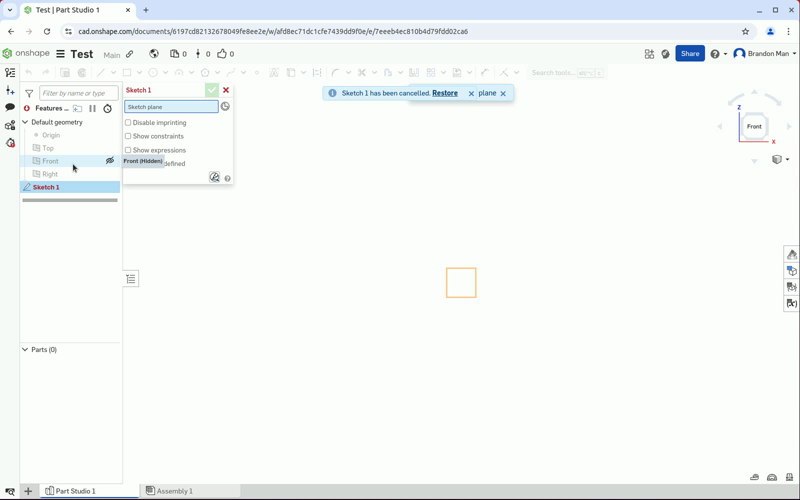
click(73, 163)
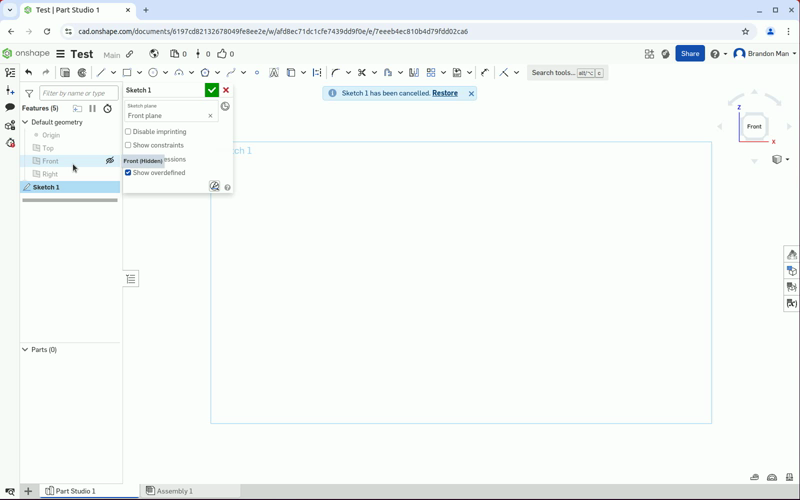
mouse_move(73, 352)
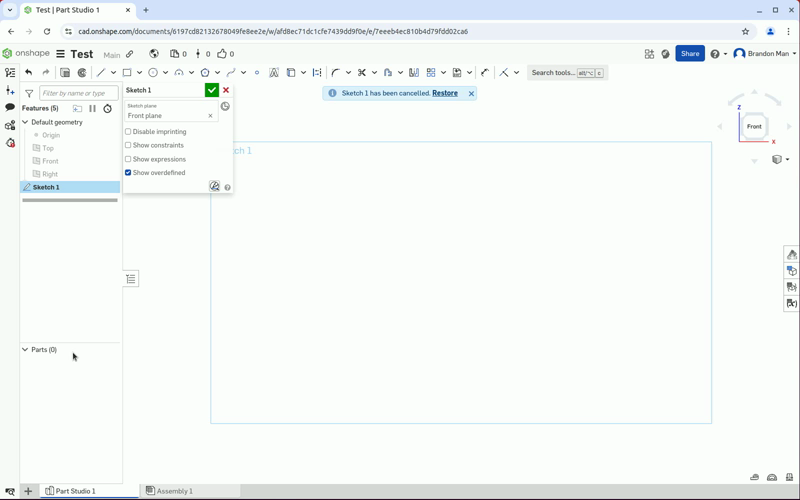
key(y)
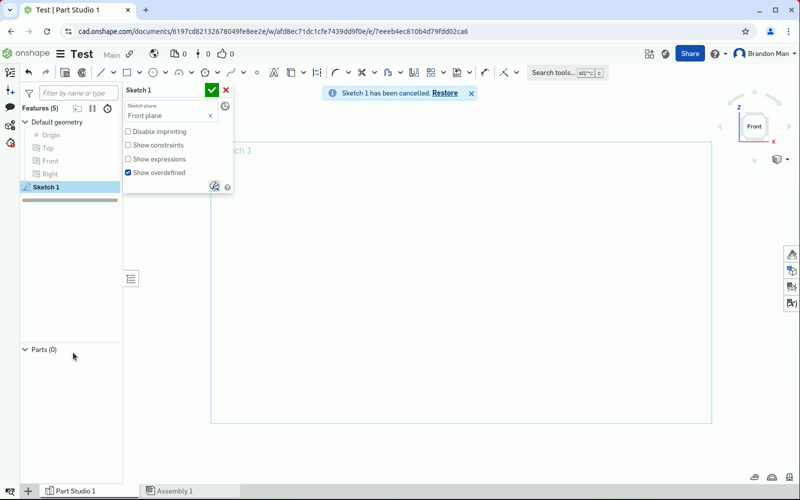
key(a)
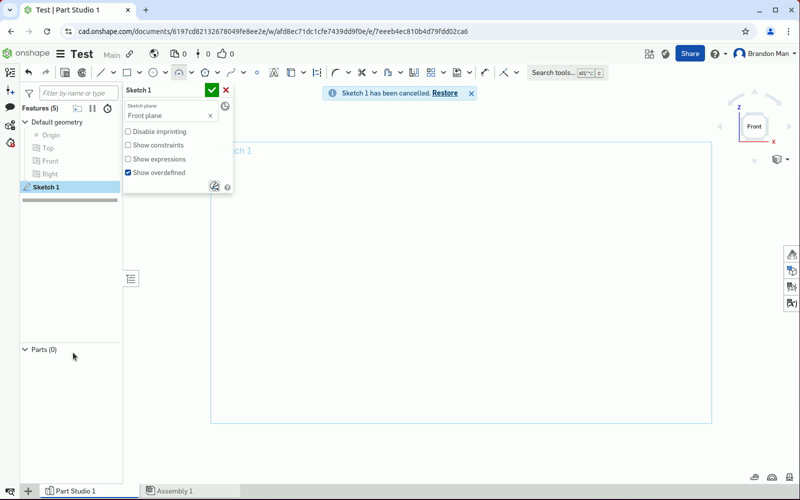
key_down(shift)
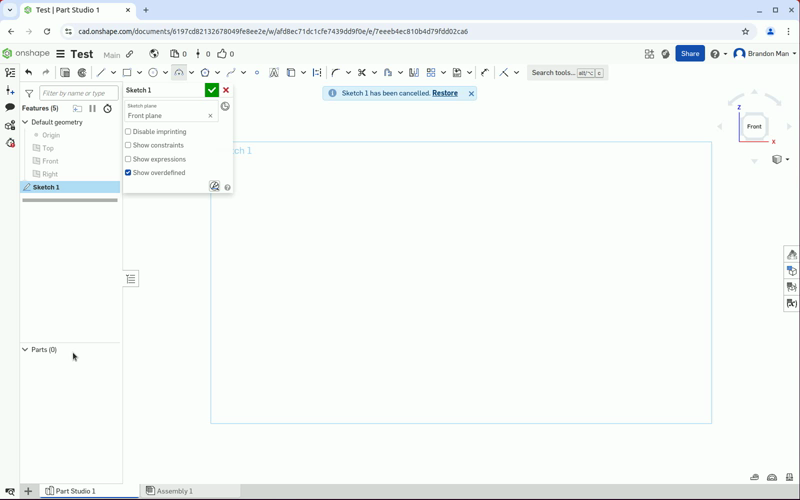
mouse_move(348, 311)
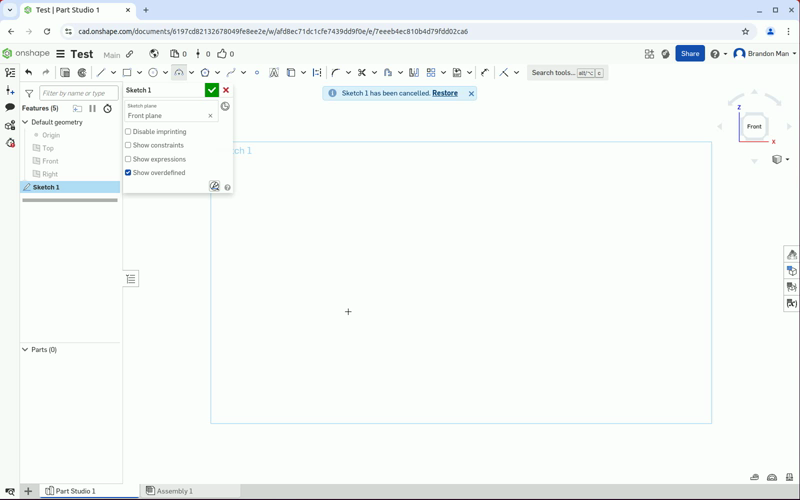
click(348, 311)
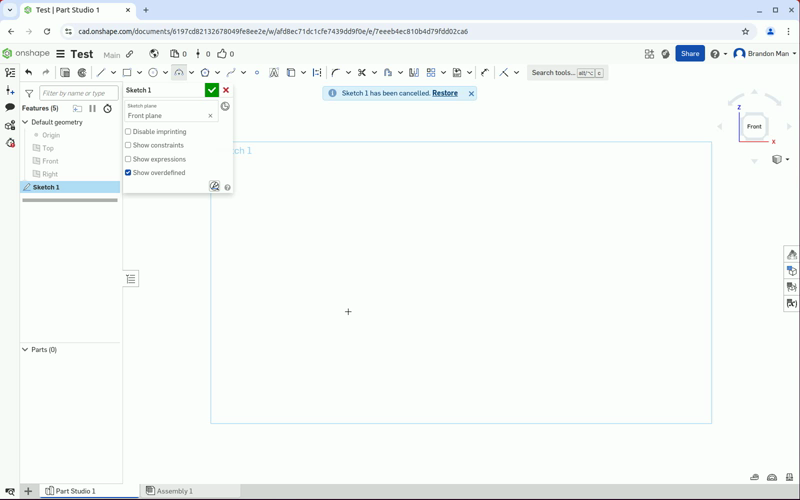
key_up(shift)
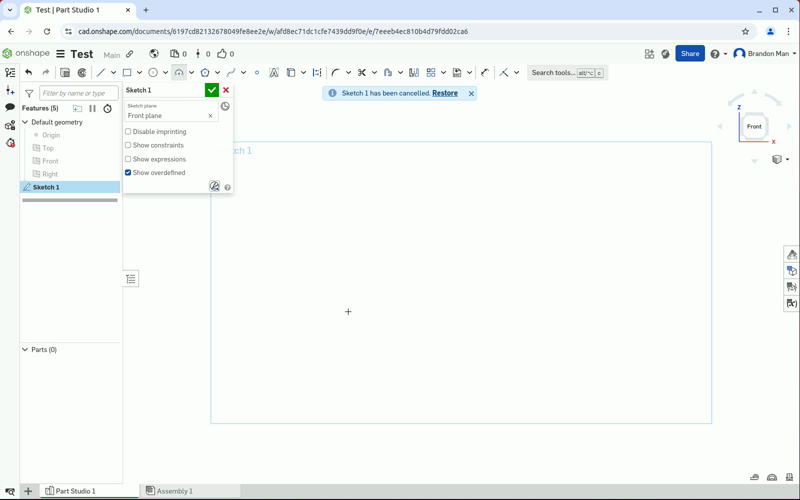
key_down(shift)
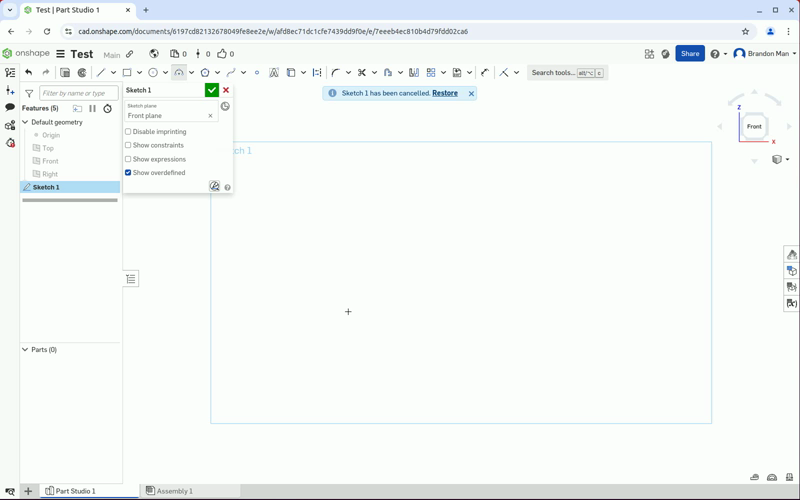
mouse_move(362, 325)
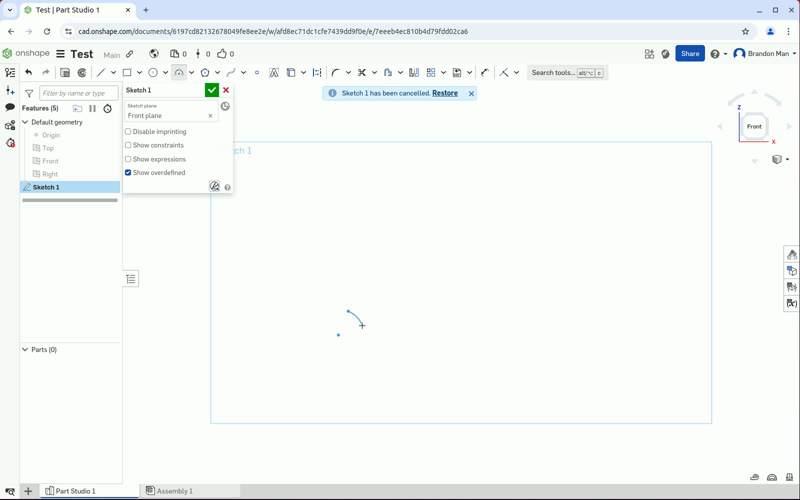
click(362, 325)
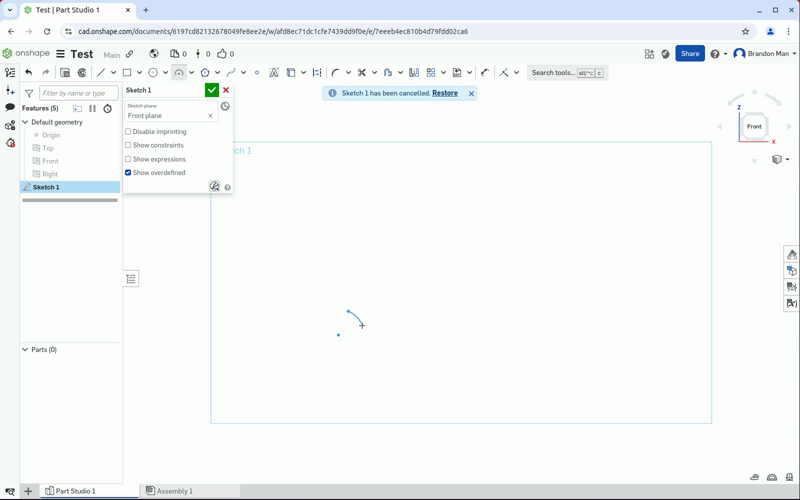
mouse_move(352, 321)
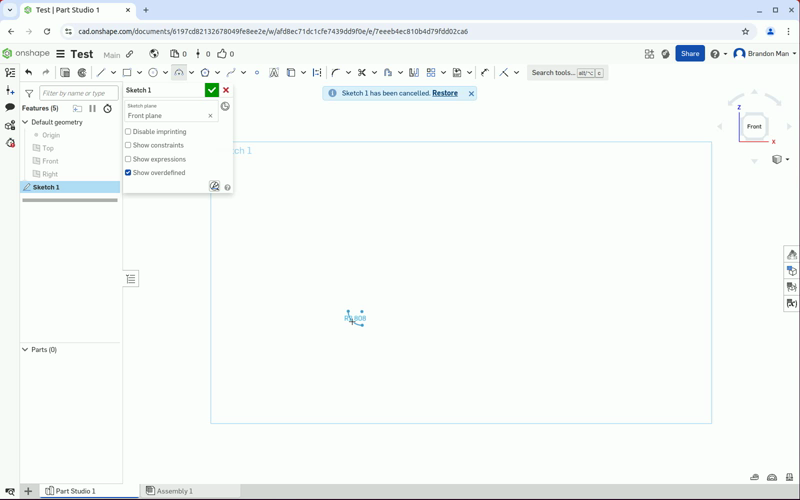
click(352, 321)
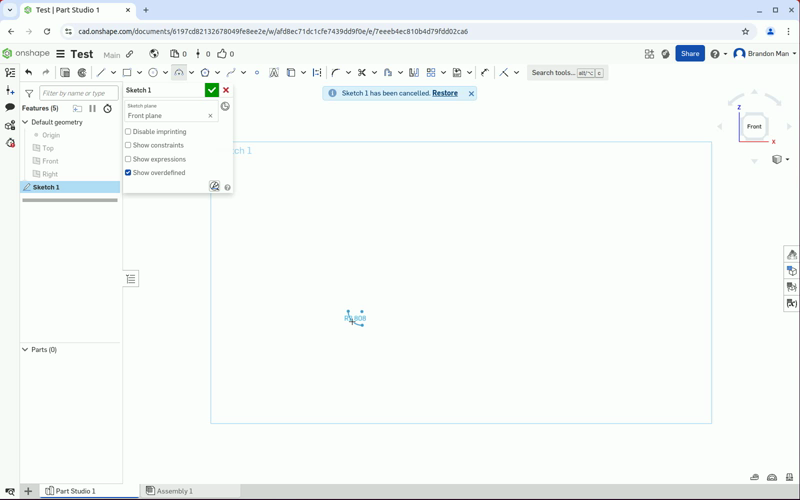
key_up(shift)
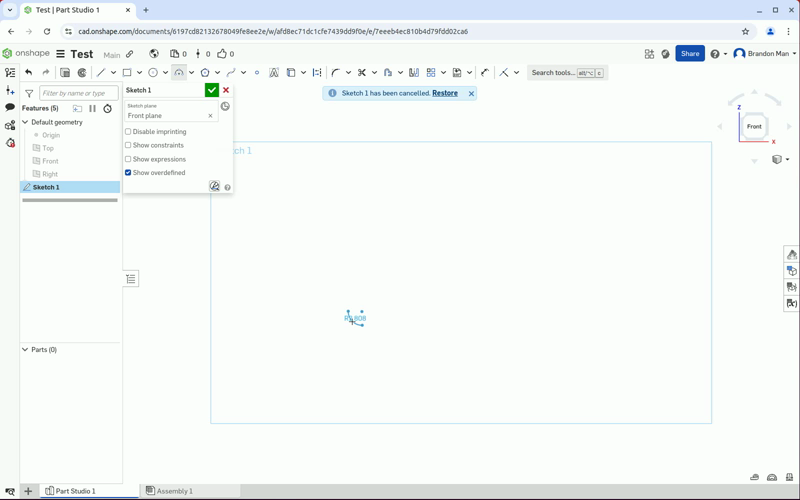
key(esc)
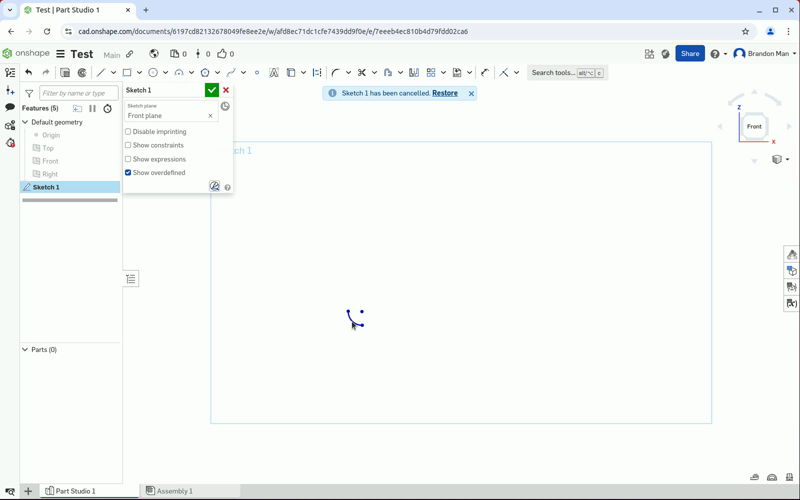
key(l)
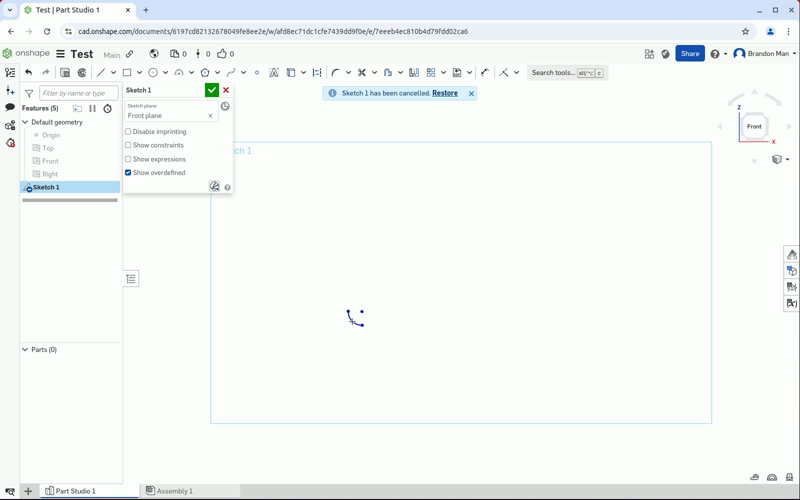
mouse_move(362, 325)
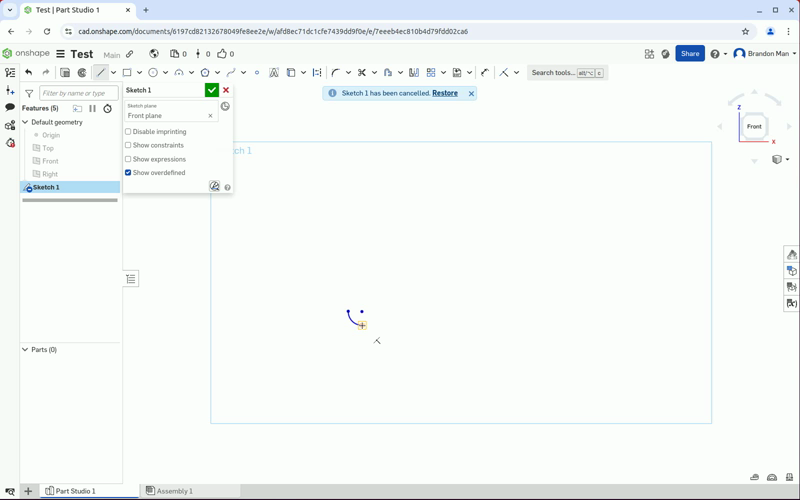
click(362, 325)
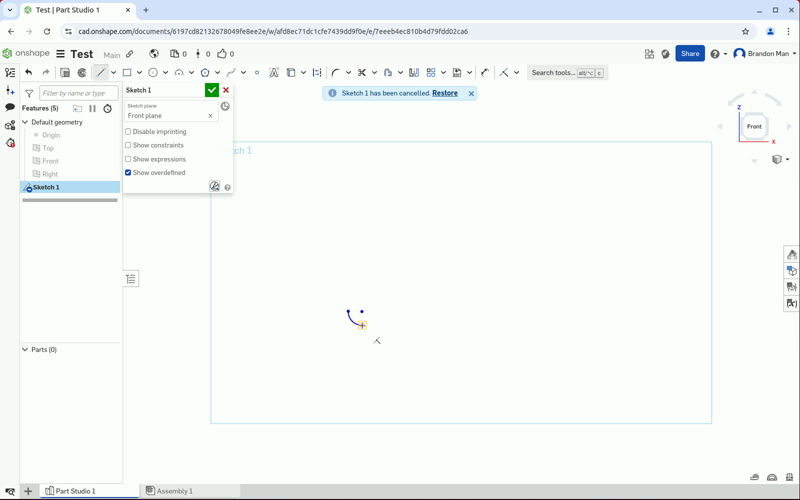
key_down(shift)
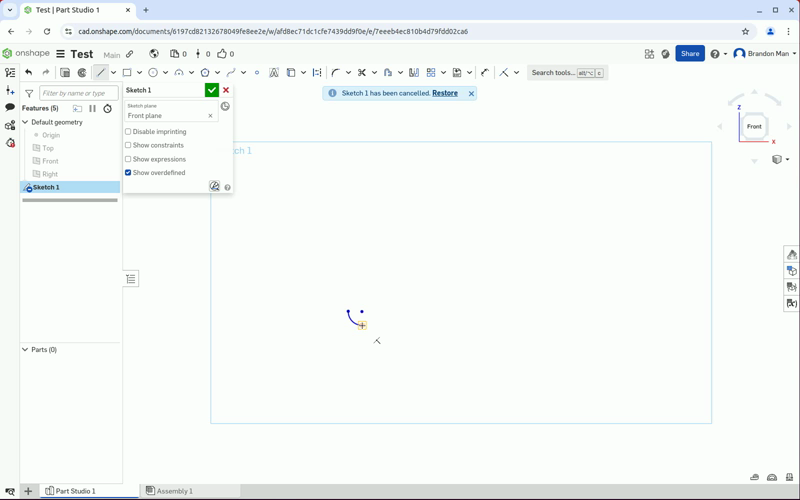
mouse_move(558, 325)
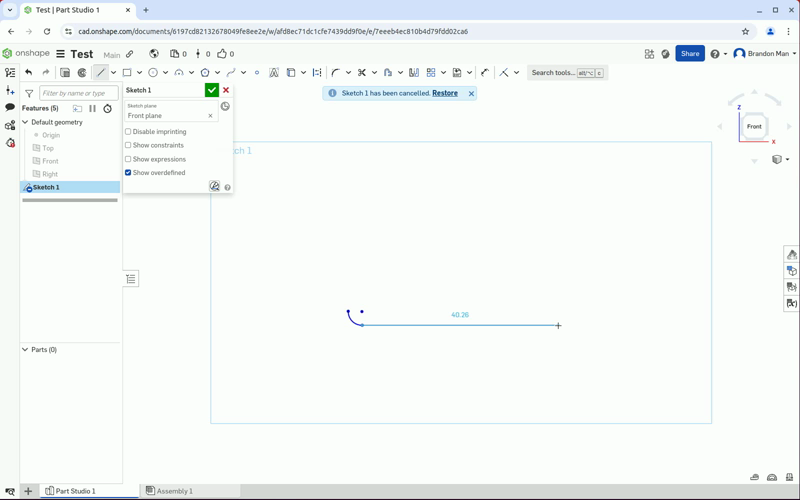
click(558, 325)
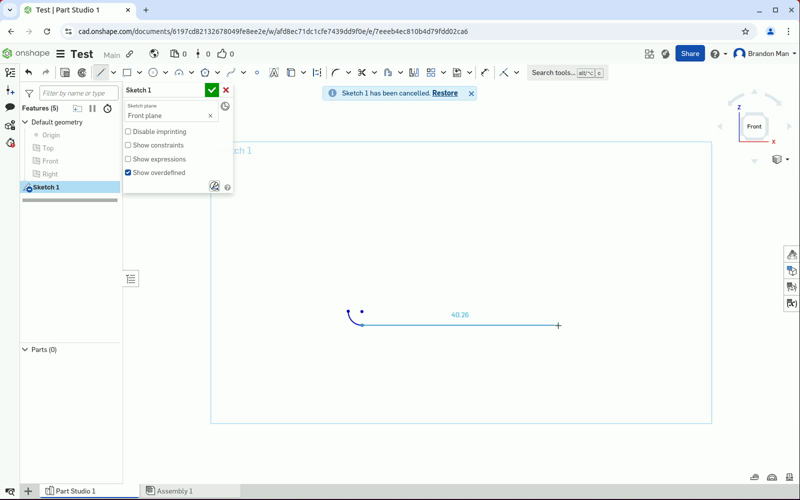
key_up(shift)
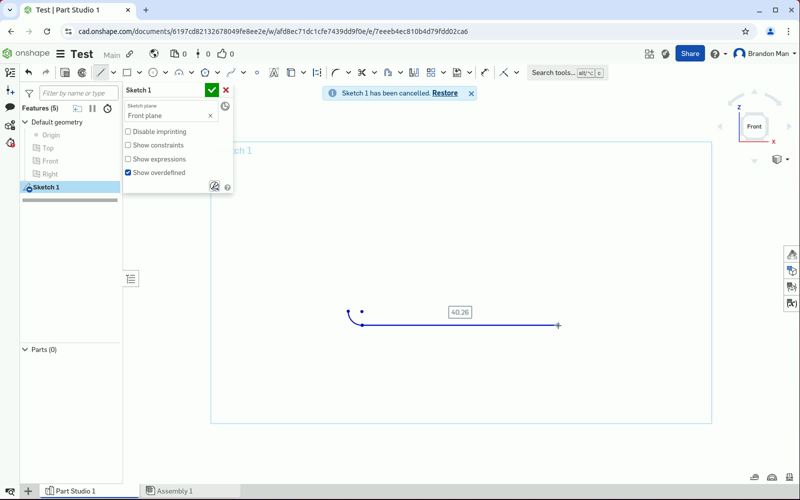
key(esc)
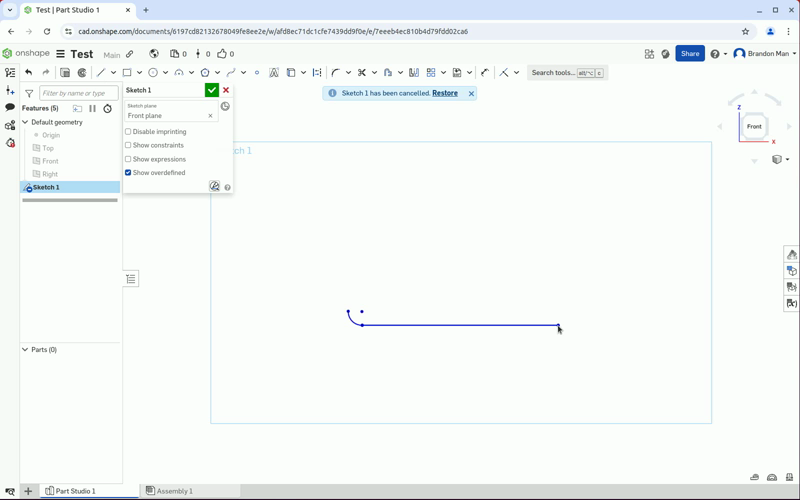
key(a)
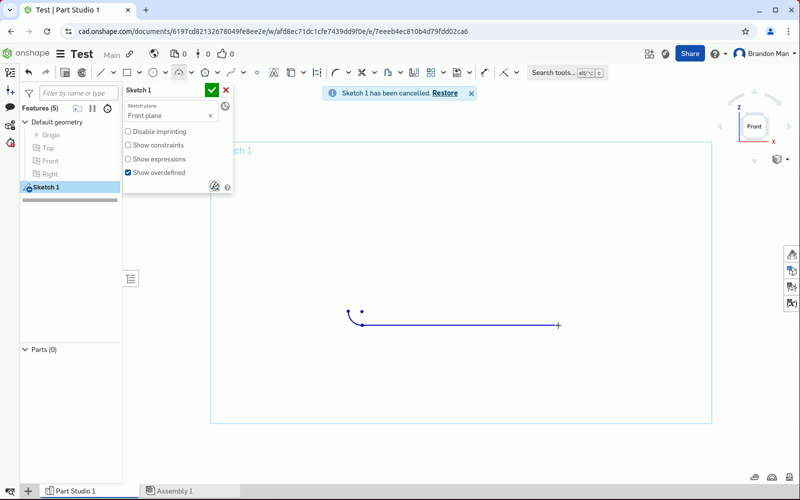
mouse_move(558, 325)
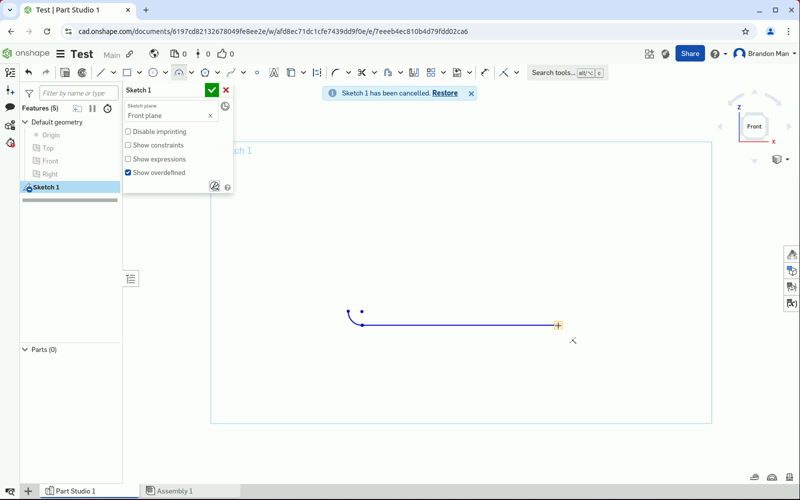
click(558, 325)
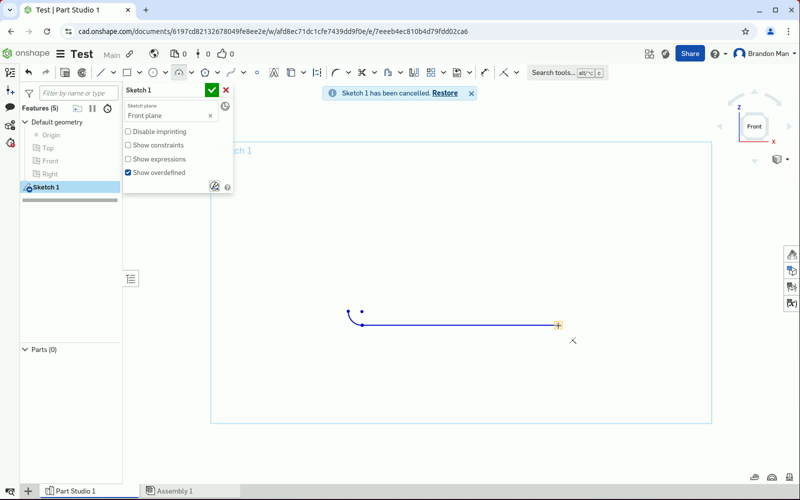
key_down(shift)
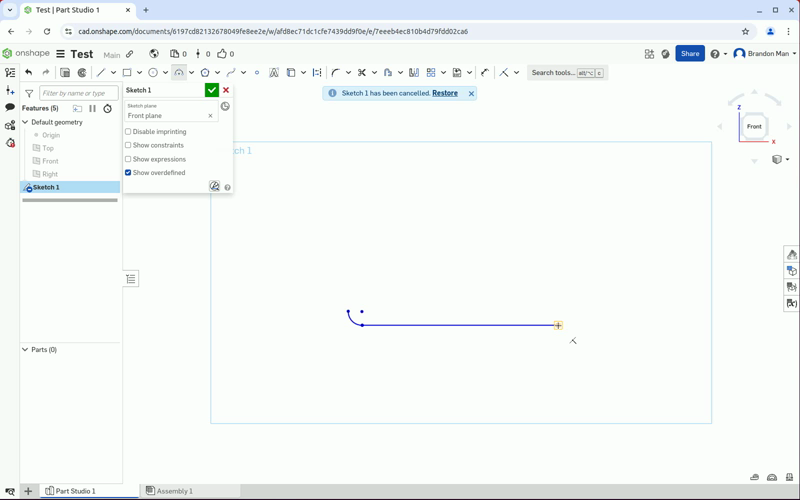
mouse_move(572, 311)
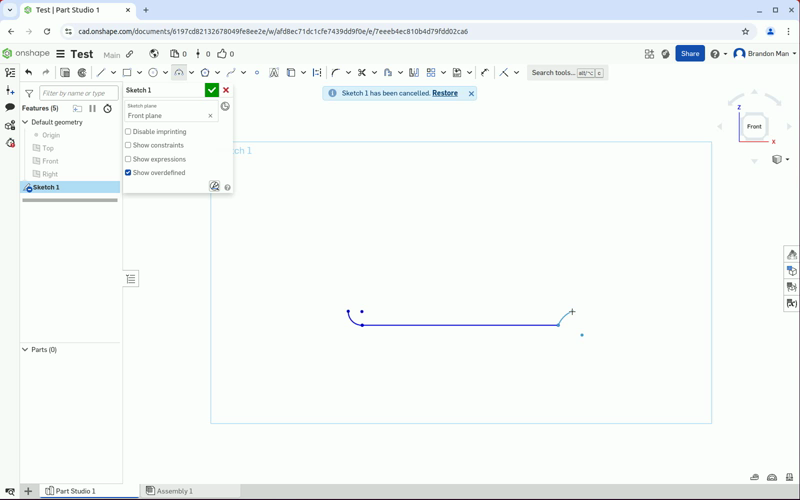
click(572, 311)
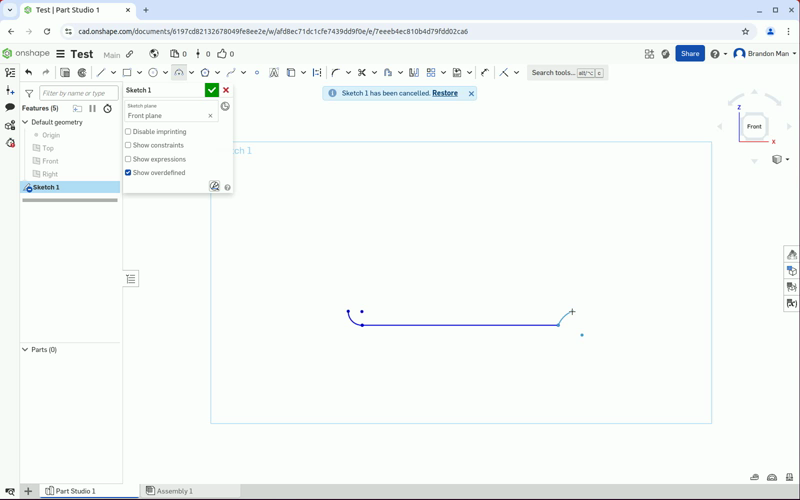
mouse_move(567, 321)
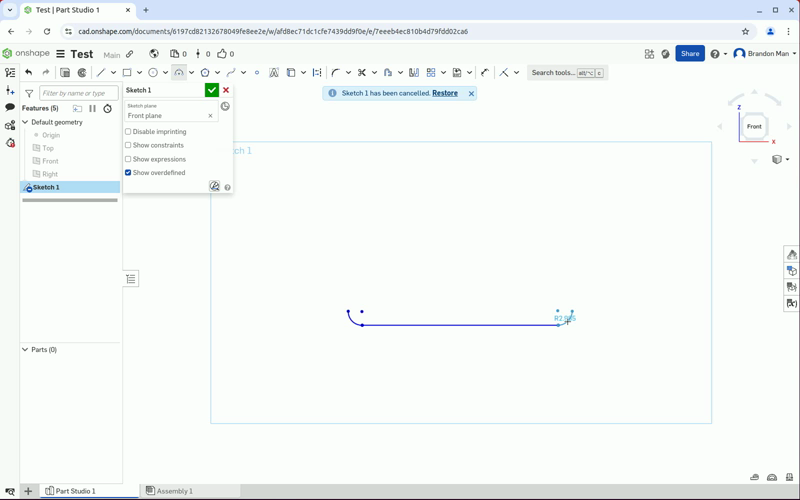
click(567, 321)
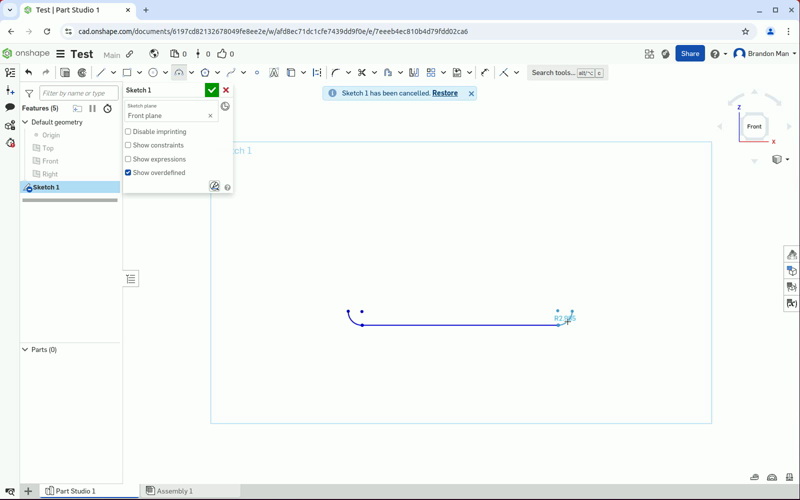
key_up(shift)
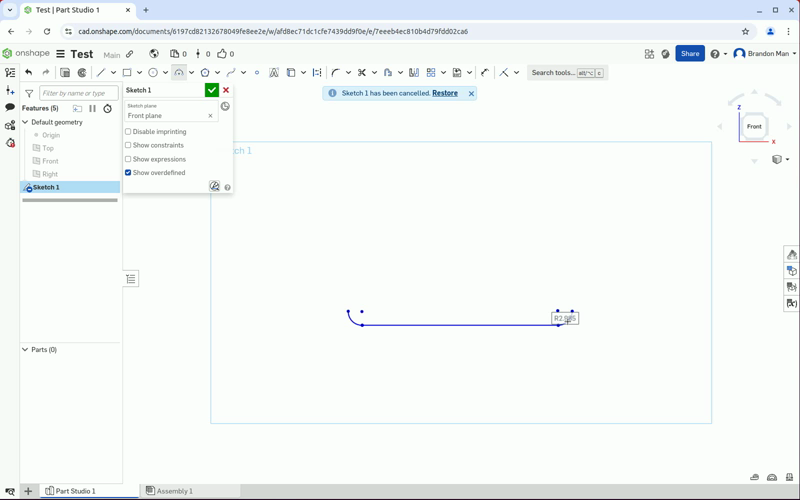
key(esc)
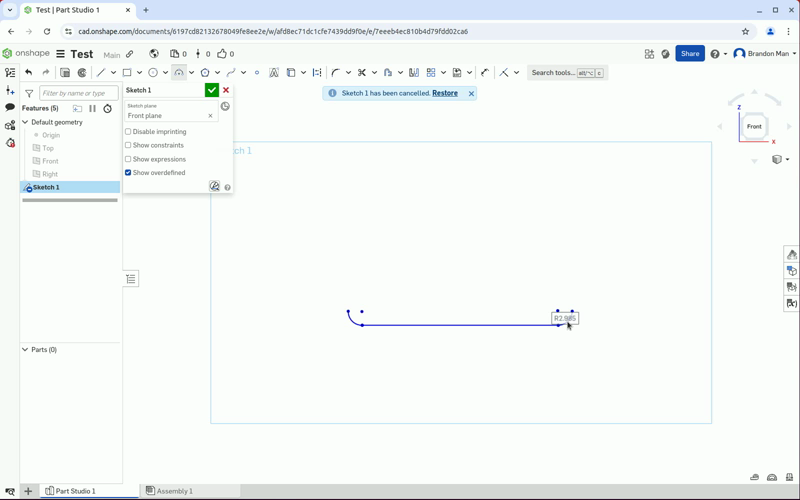
key(l)
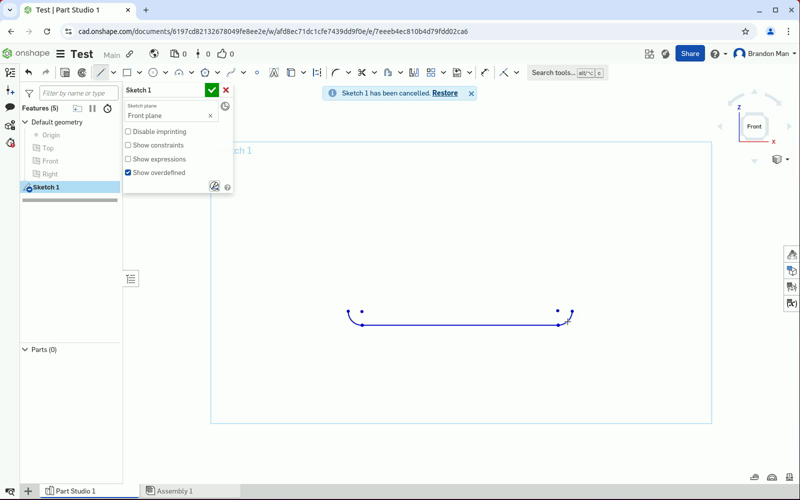
mouse_move(572, 311)
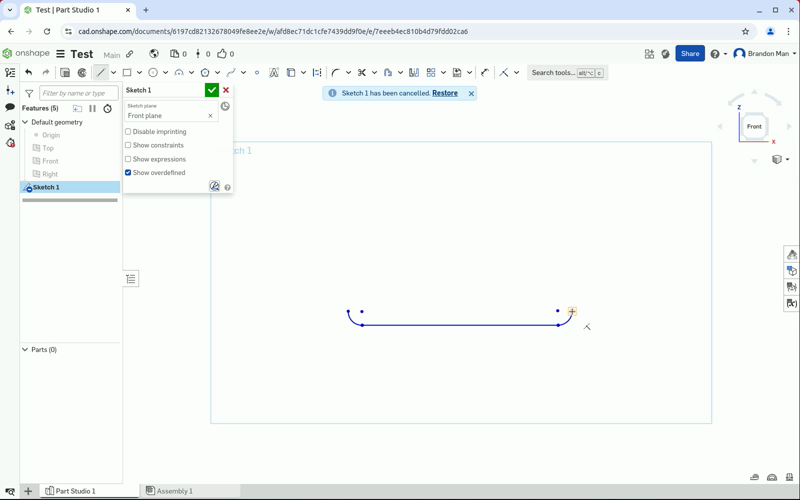
click(572, 311)
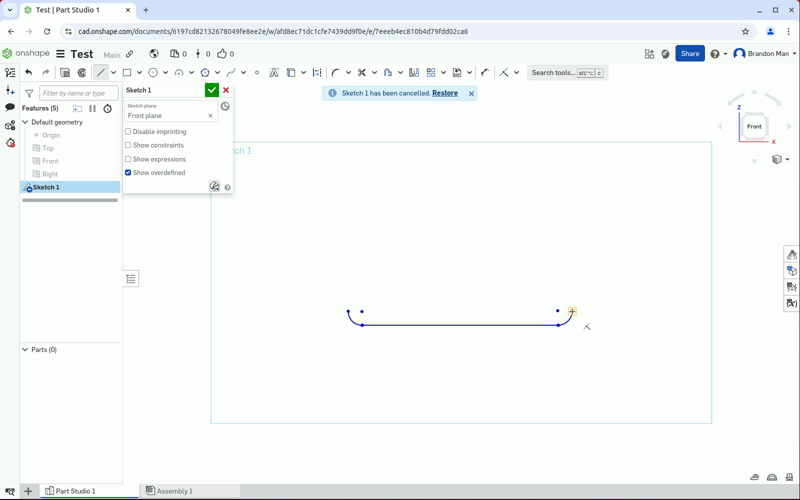
key_down(shift)
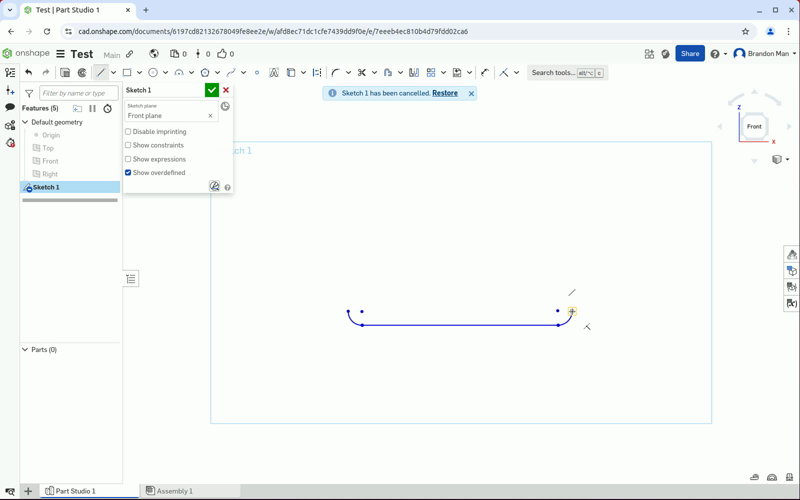
mouse_move(589, 311)
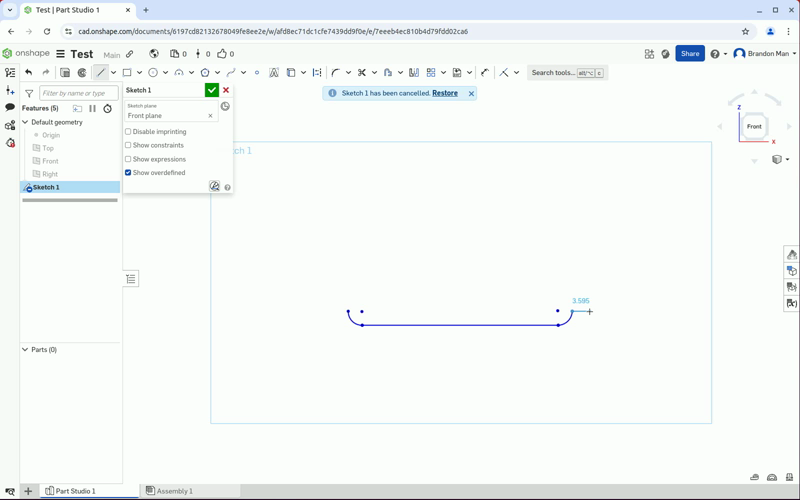
mouse_move(572, 254)
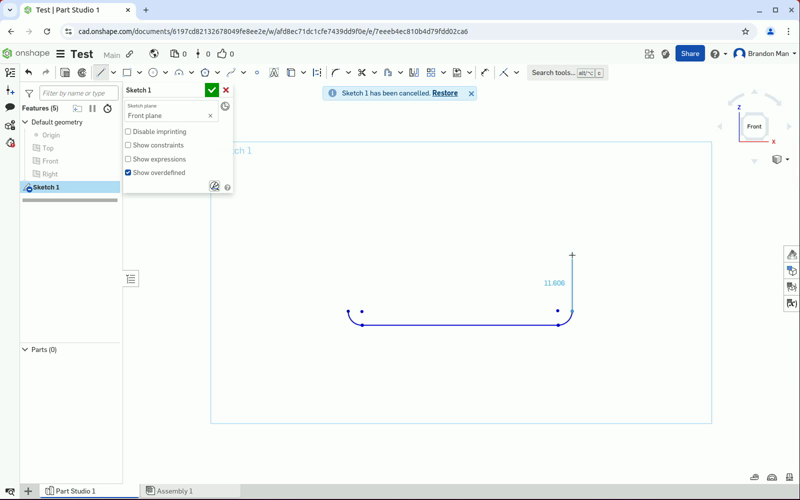
click(572, 254)
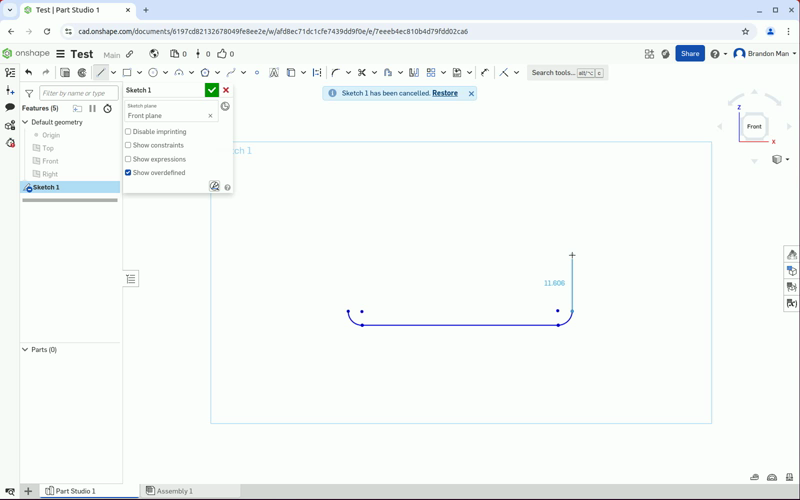
key_up(shift)
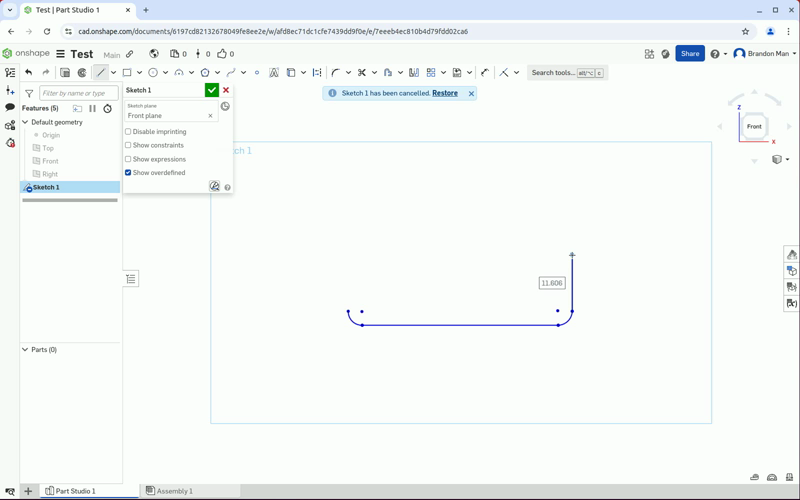
key(esc)
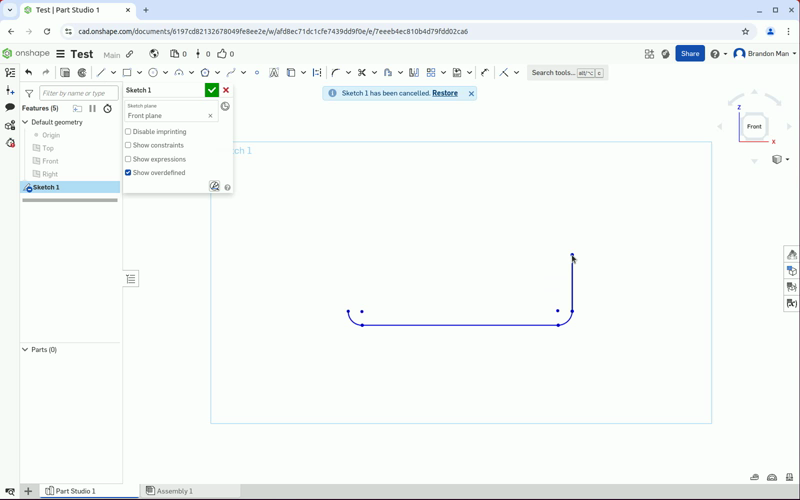
key(a)
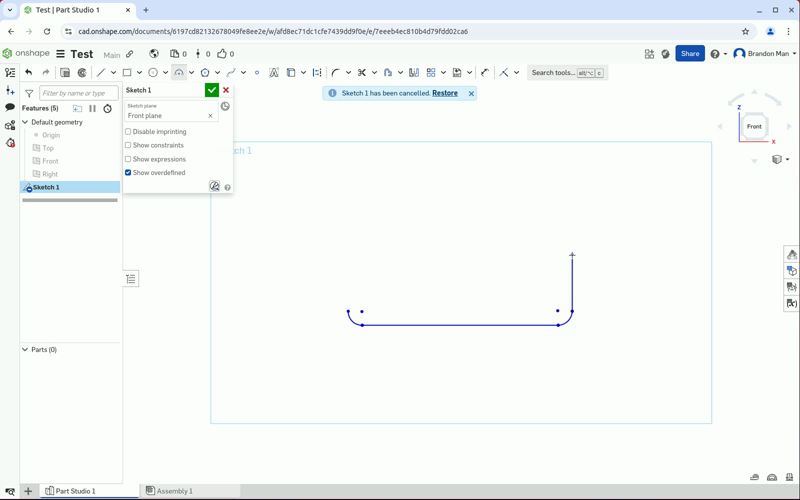
mouse_move(572, 254)
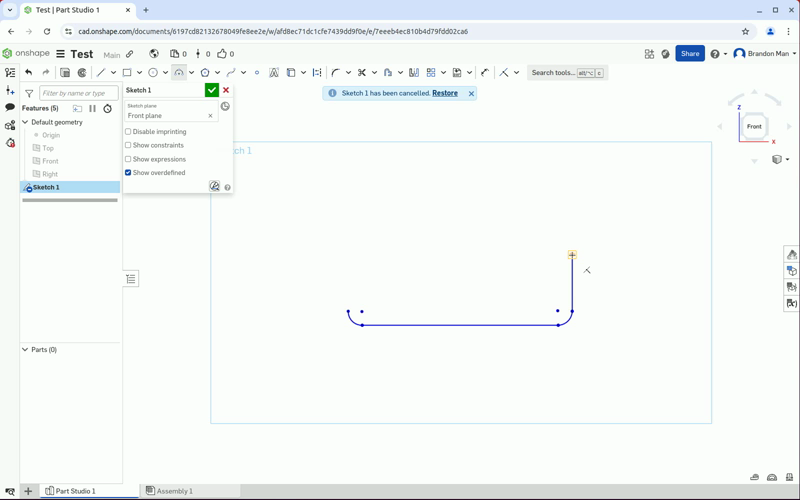
click(572, 254)
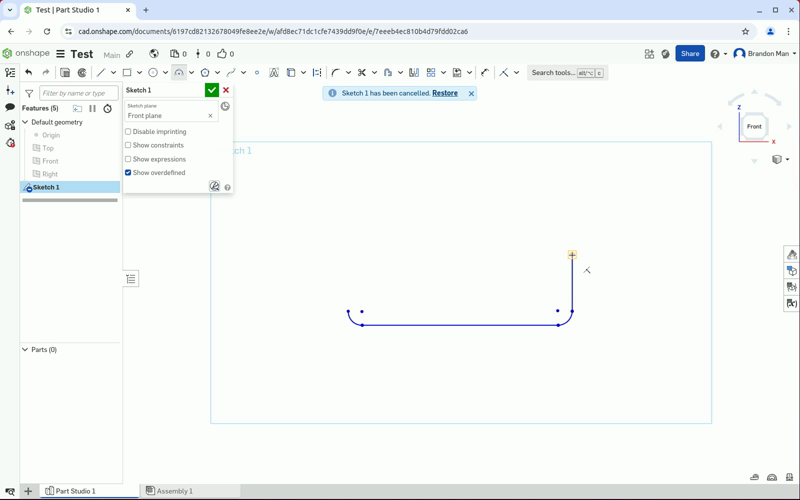
key_down(shift)
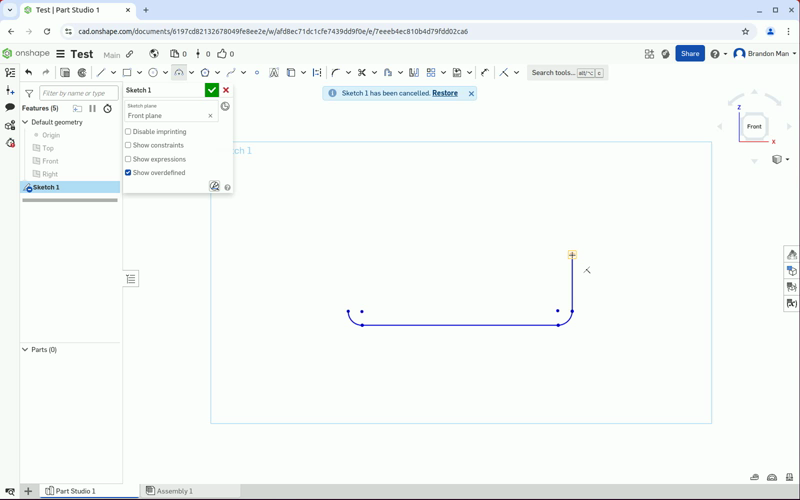
mouse_move(558, 240)
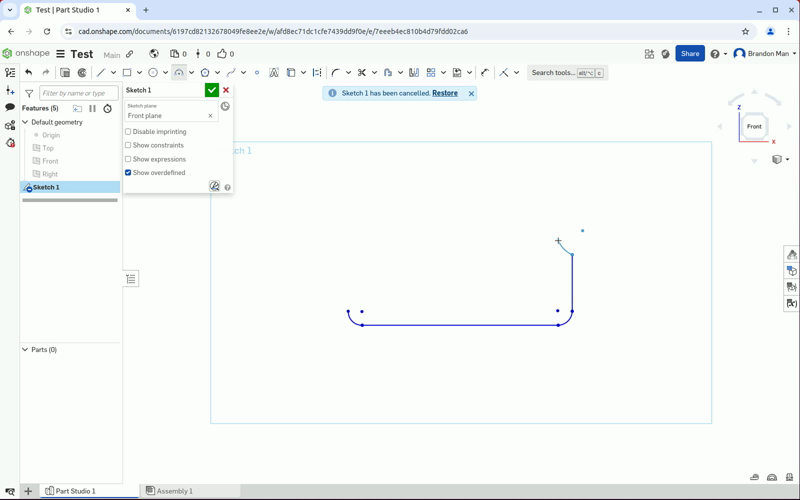
click(558, 240)
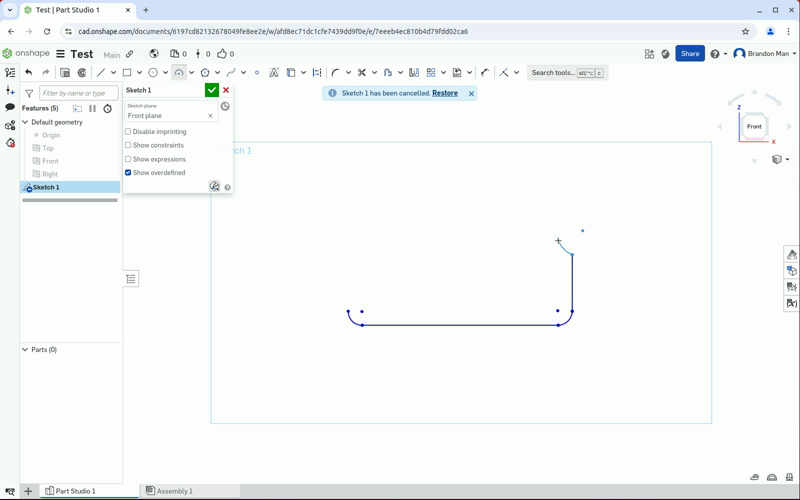
mouse_move(567, 244)
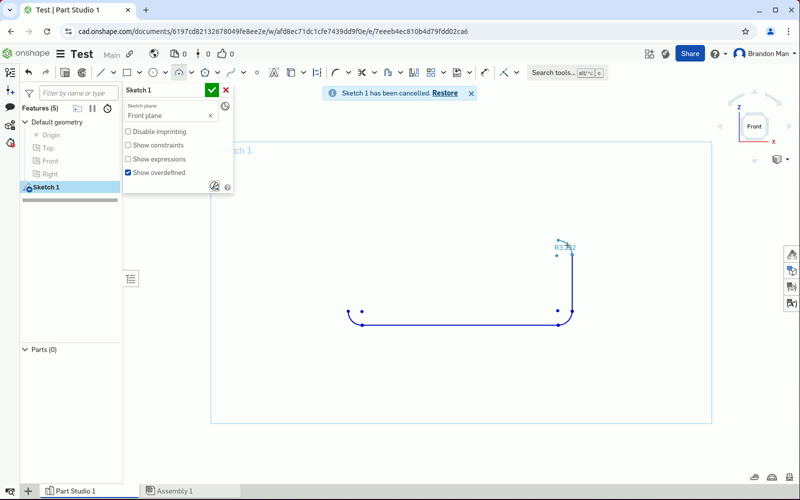
click(567, 244)
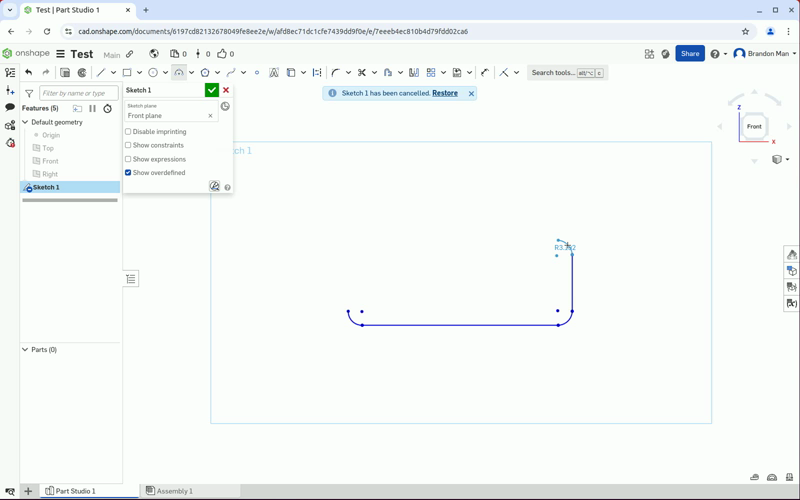
key_up(shift)
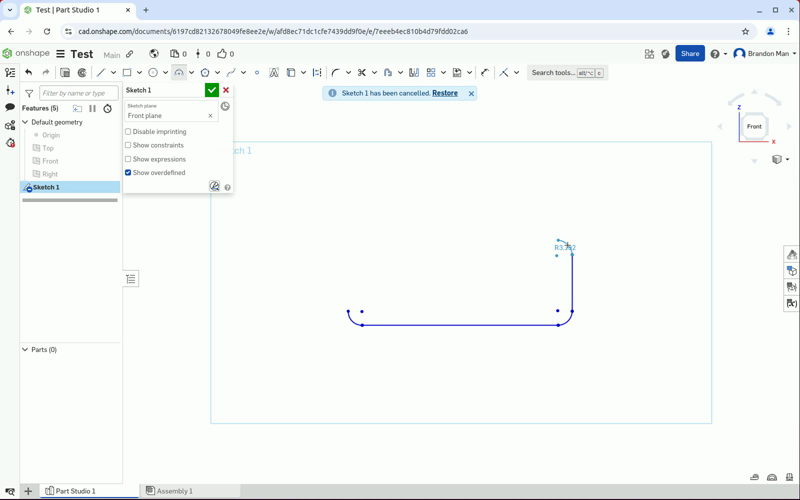
key(esc)
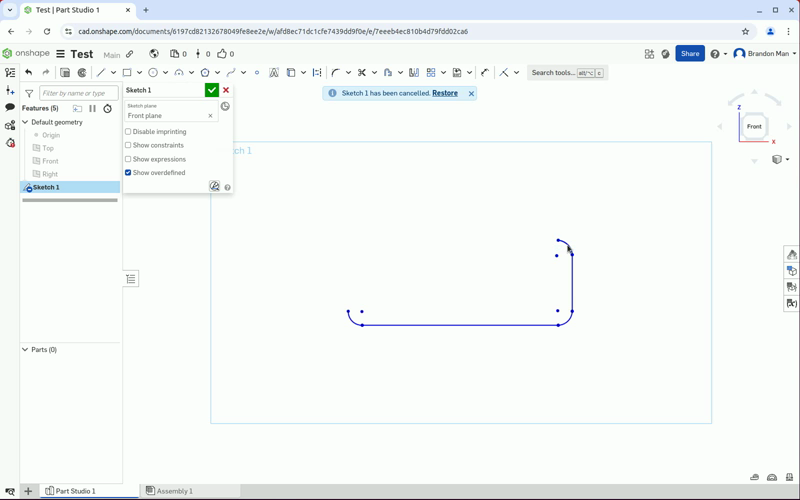
key(l)
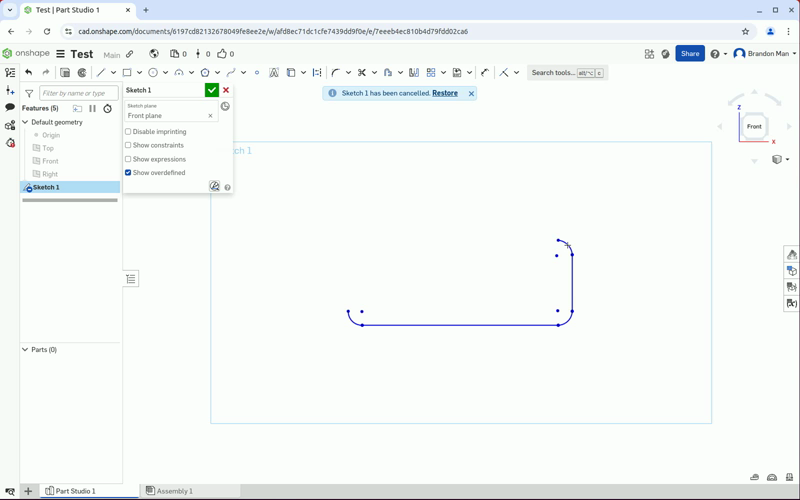
mouse_move(558, 240)
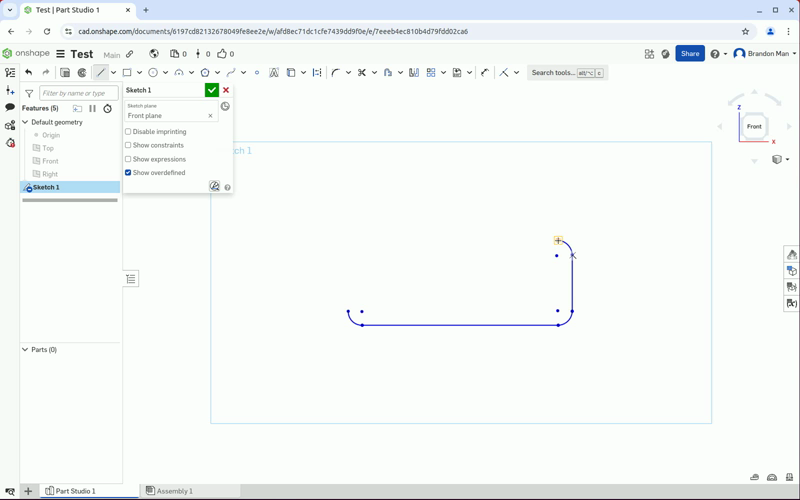
click(558, 240)
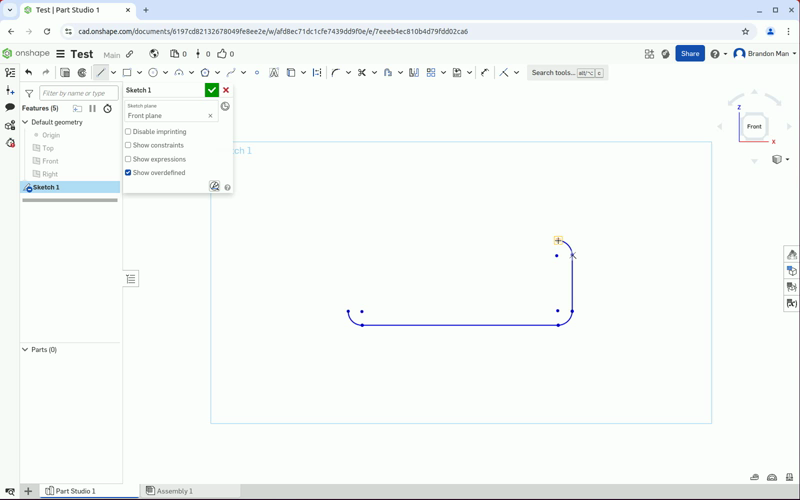
key_down(shift)
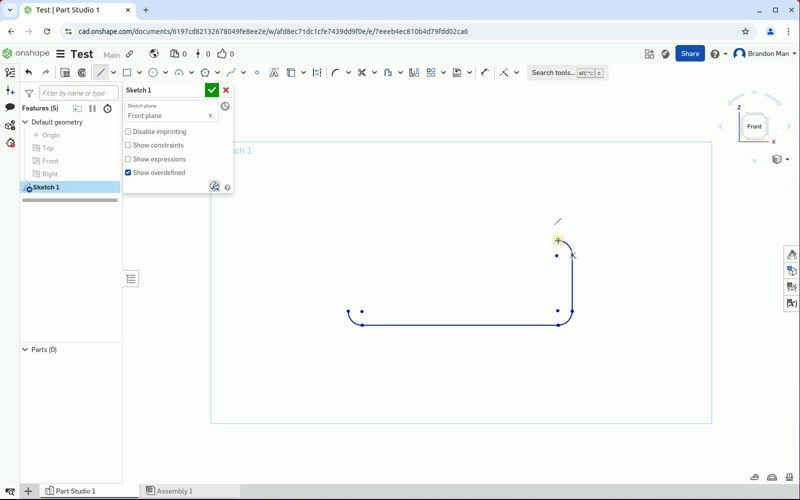
mouse_move(362, 240)
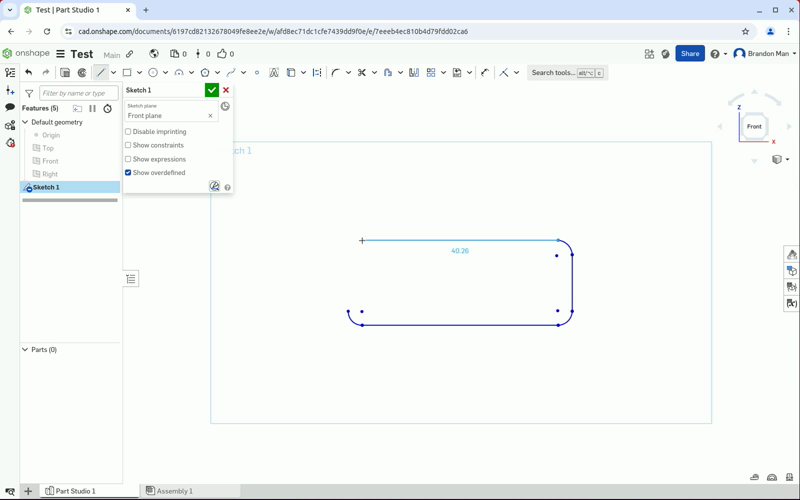
click(362, 240)
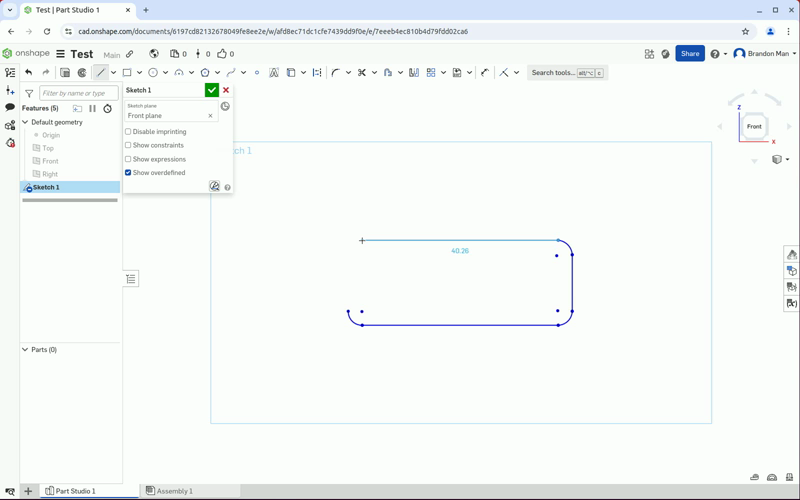
key_up(shift)
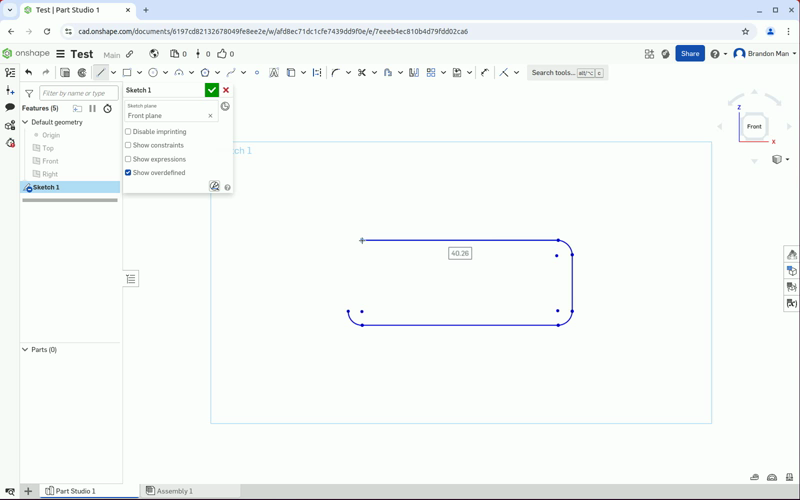
key(esc)
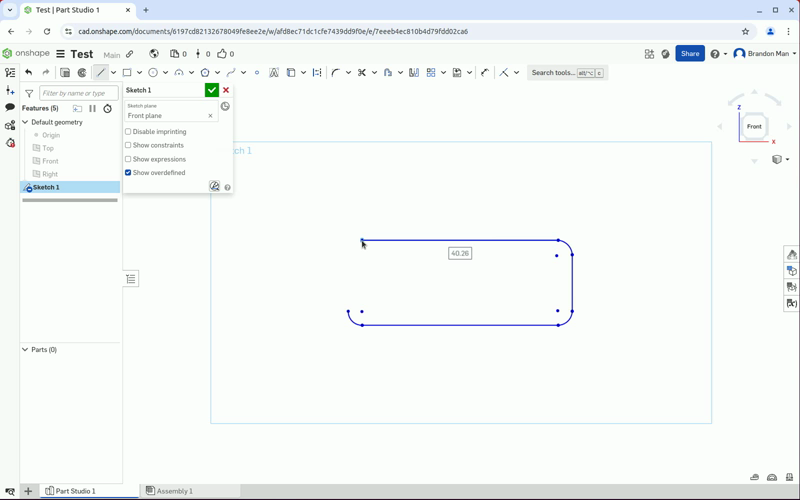
key(a)
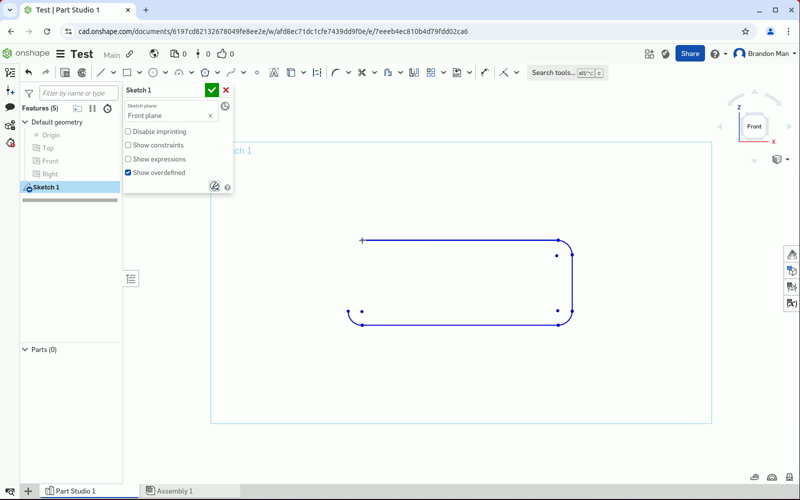
mouse_move(362, 240)
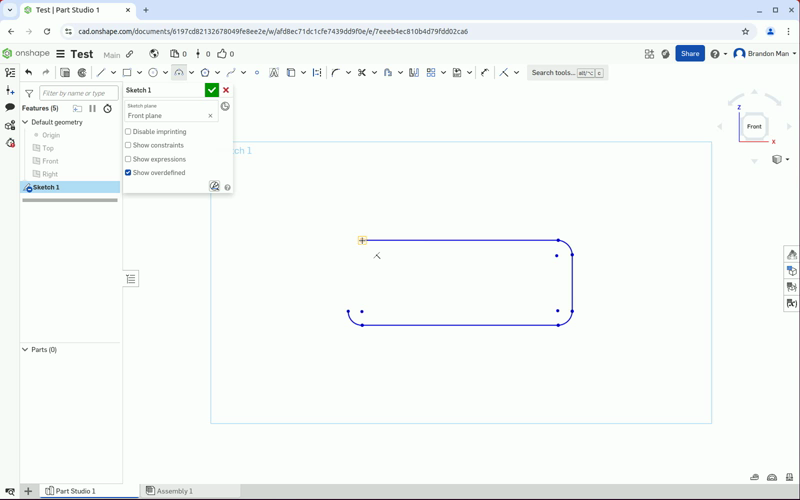
click(362, 240)
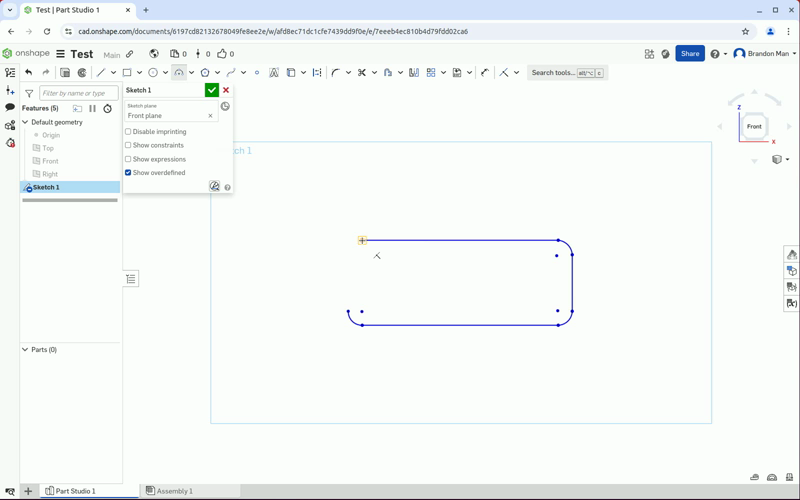
key_down(shift)
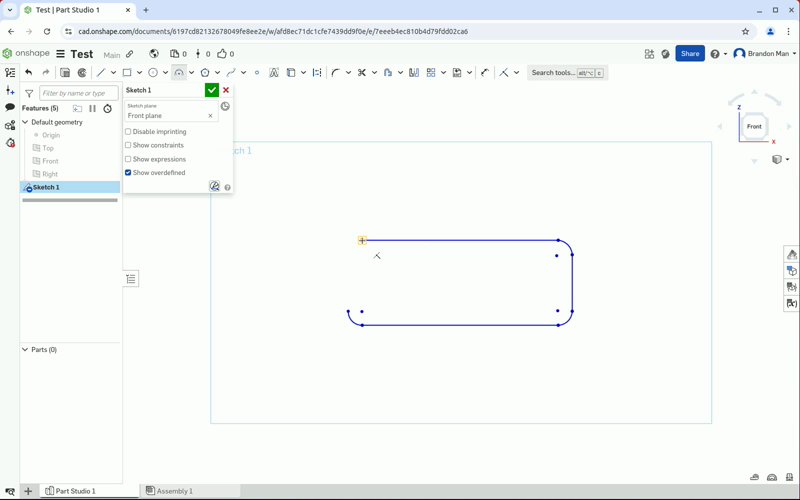
mouse_move(348, 254)
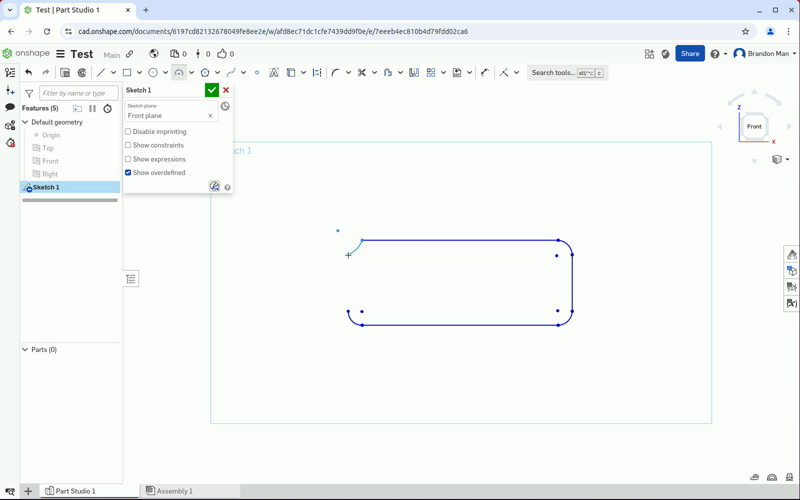
click(348, 254)
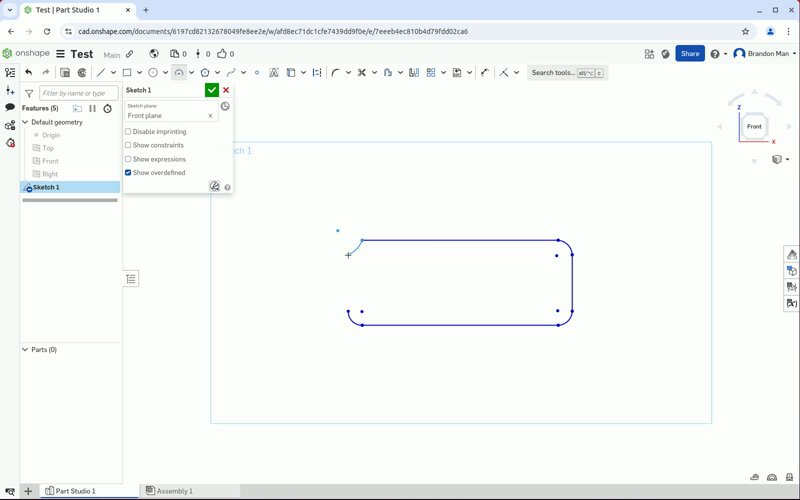
mouse_move(352, 244)
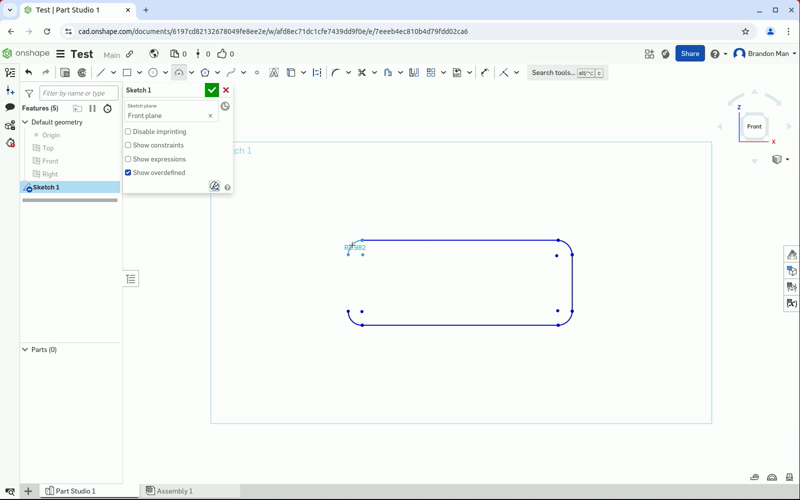
click(352, 244)
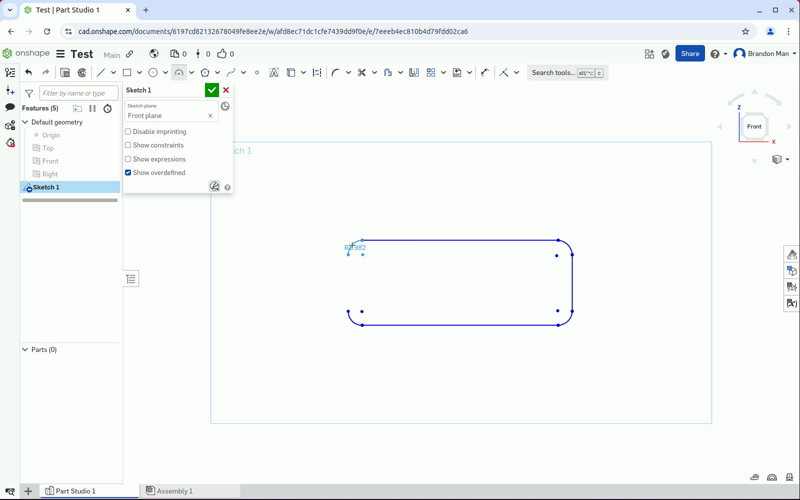
key_up(shift)
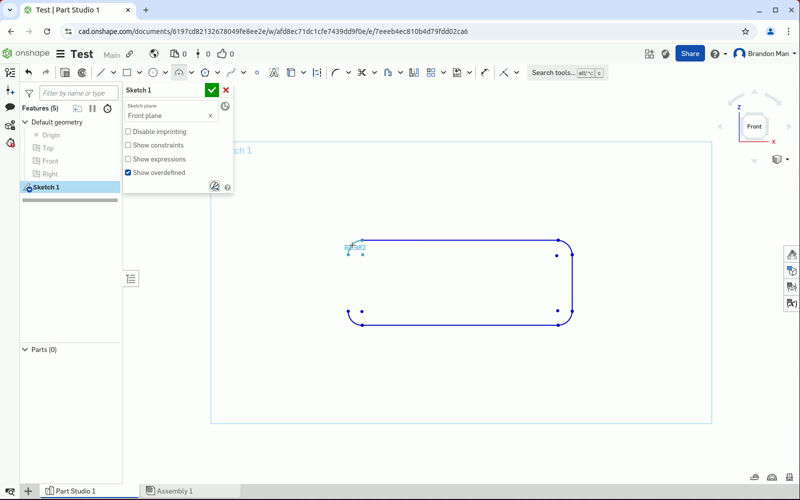
key(esc)
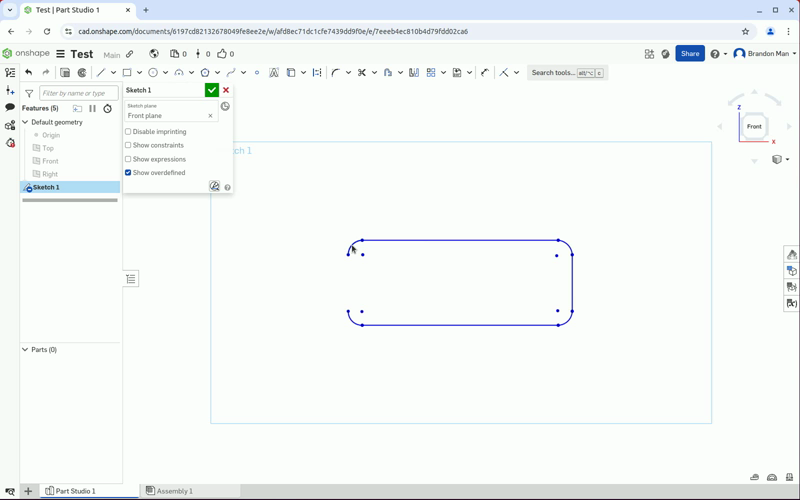
key(l)
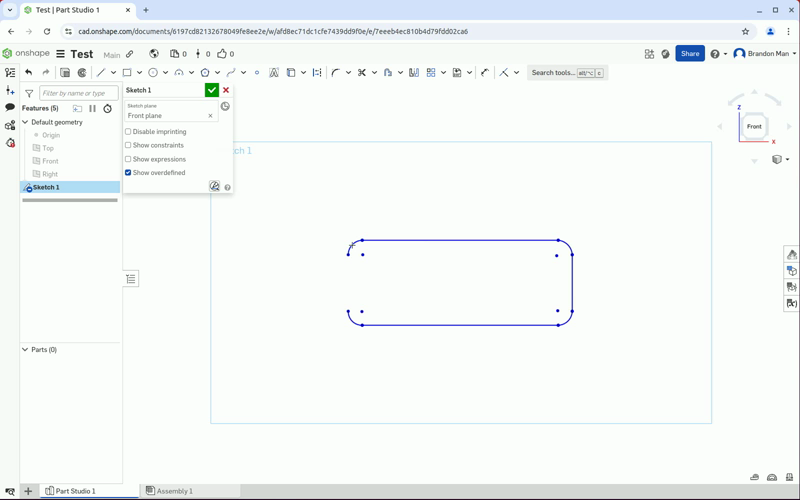
mouse_move(348, 254)
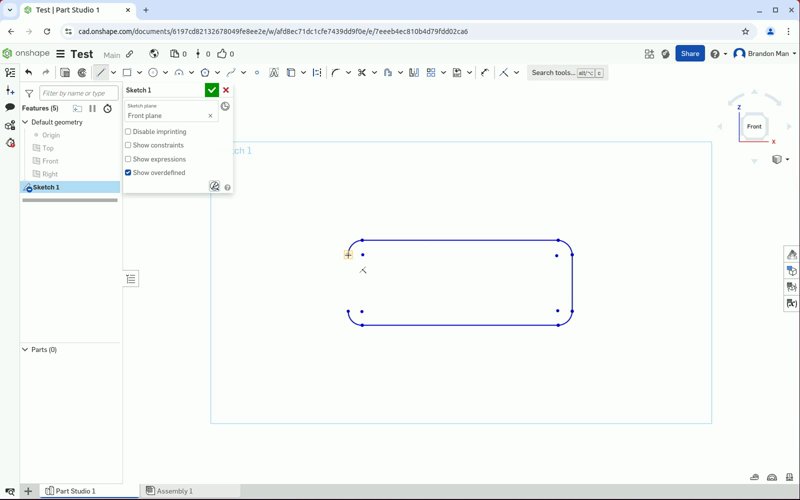
click(348, 254)
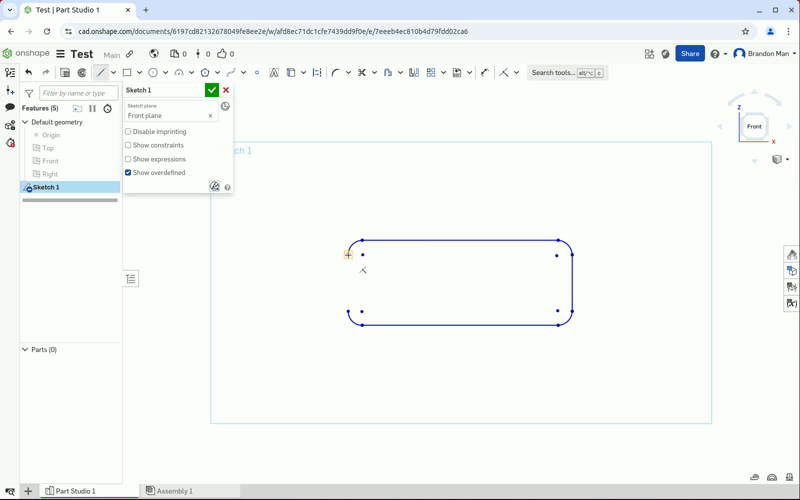
mouse_move(378, 254)
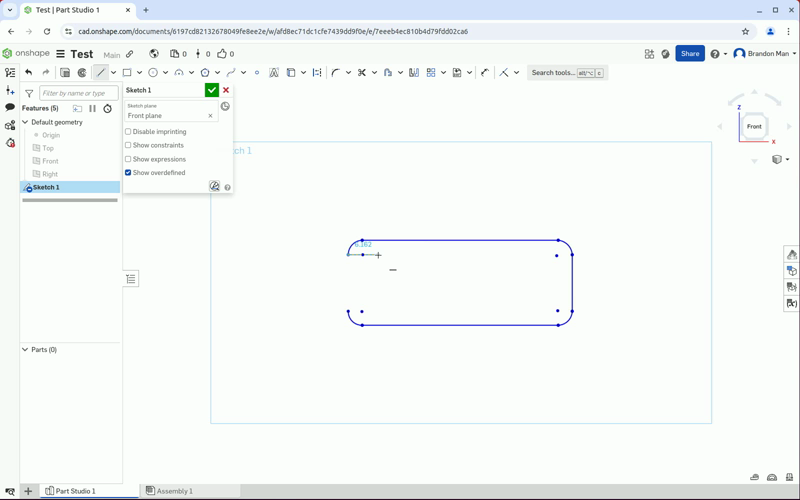
key_down(shift)
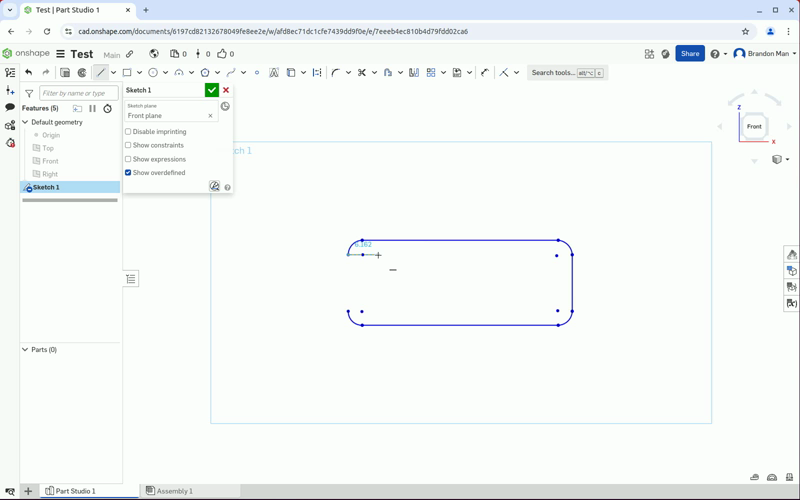
mouse_move(348, 311)
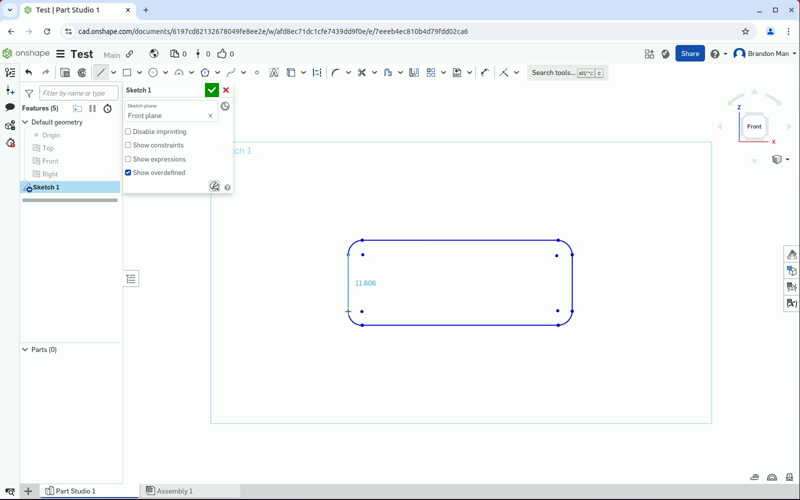
key_up(shift)
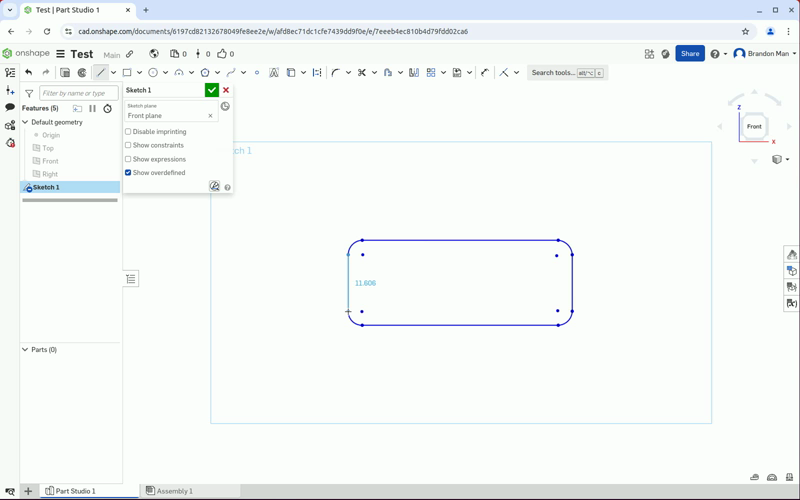
click(348, 311)
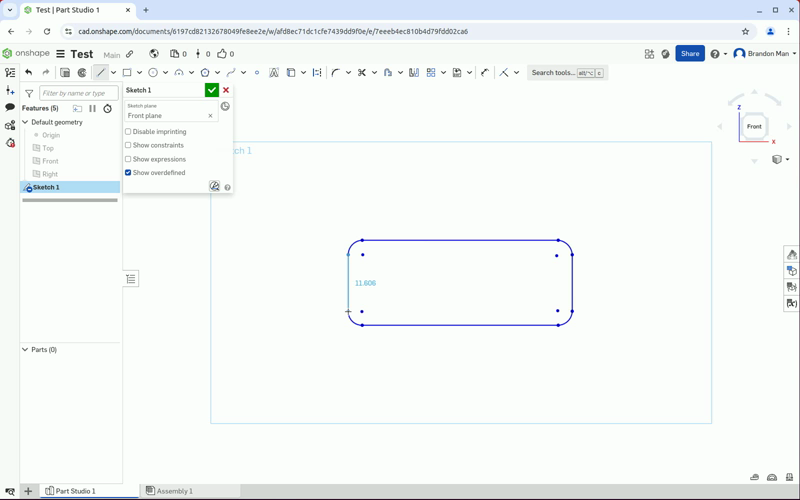
key(esc)
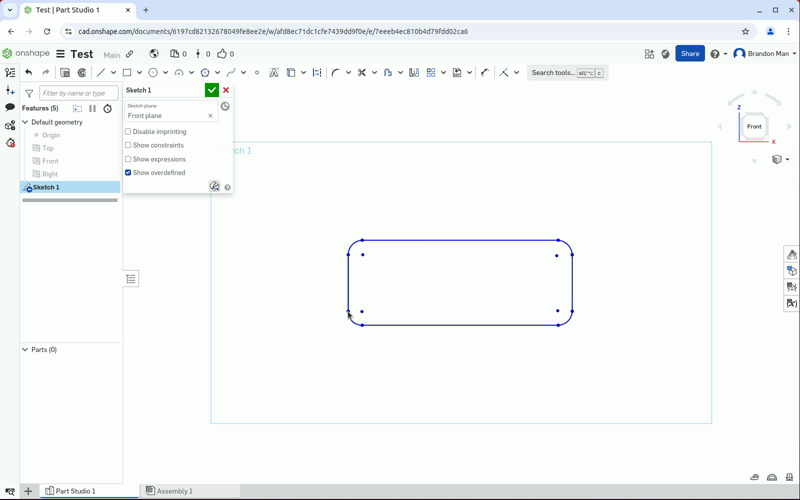
mouse_move(373, 290)
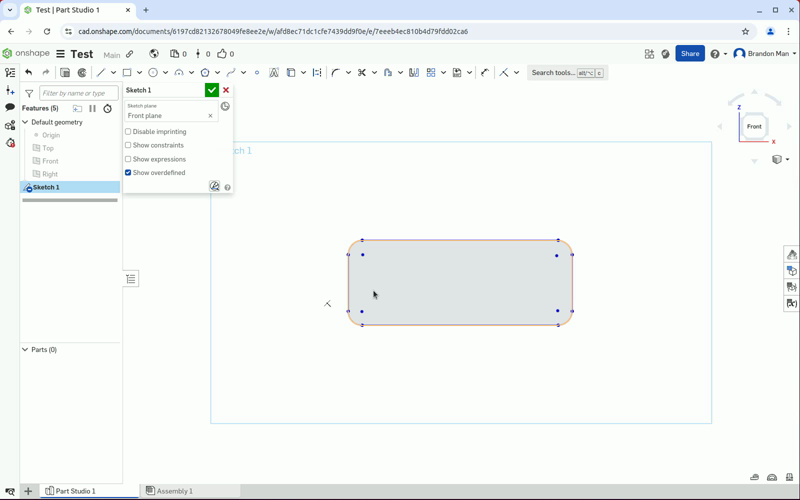
click(373, 290)
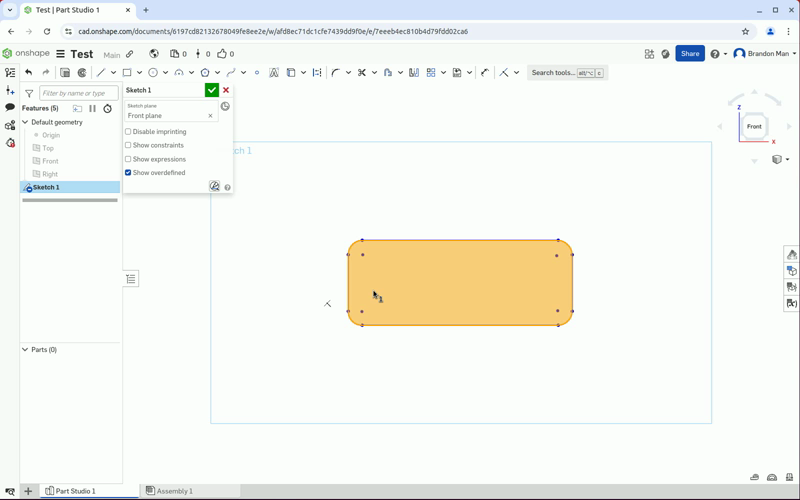
mouse_move(73, 352)
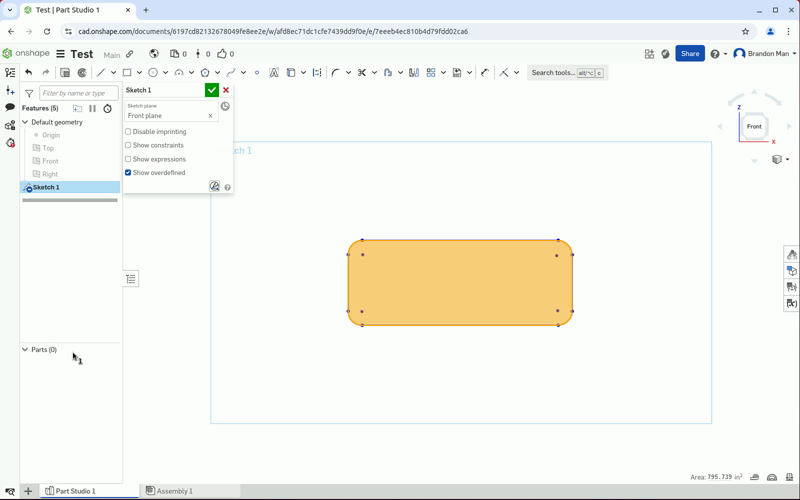
key(shift+y)
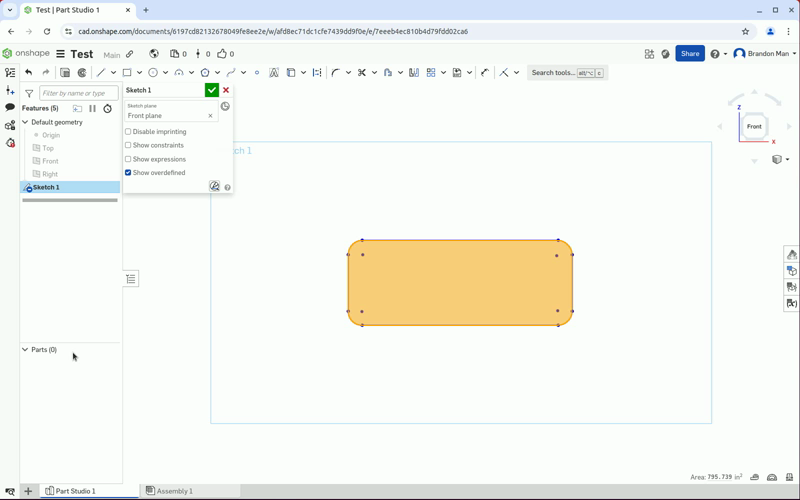
key(shift+e)
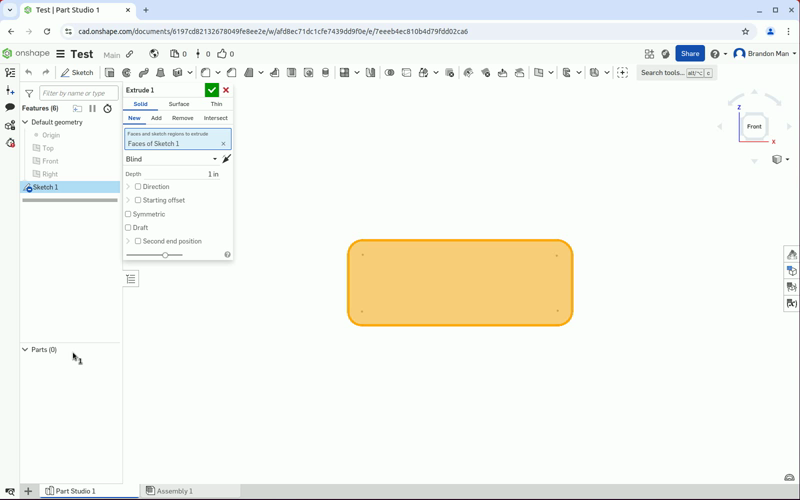
mouse_move(143, 106)
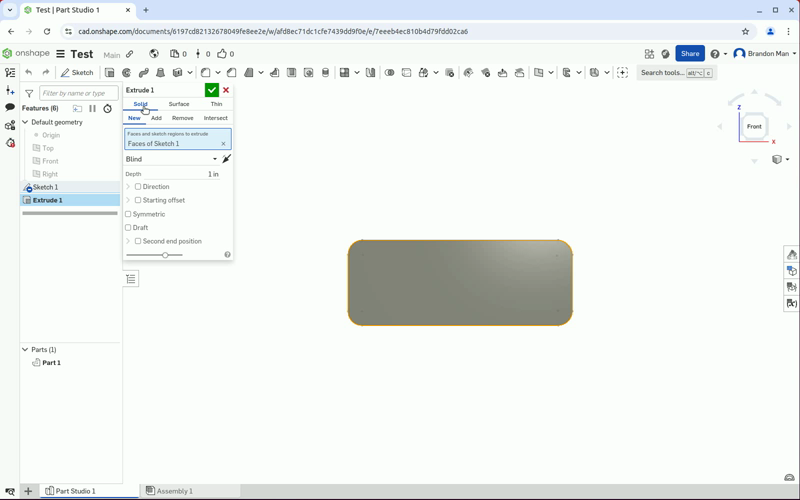
click(143, 106)
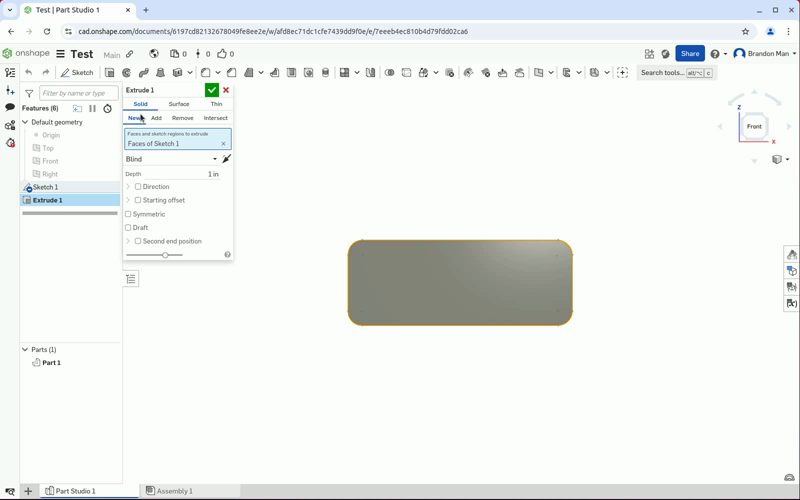
mouse_move(137, 120)
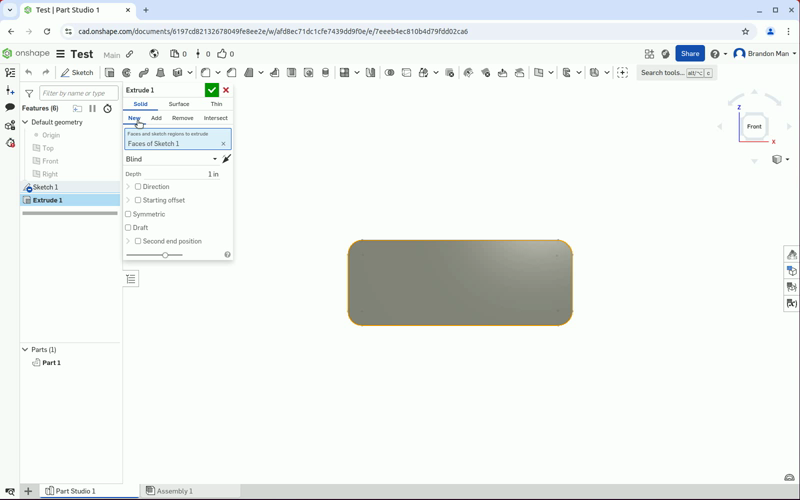
click(137, 120)
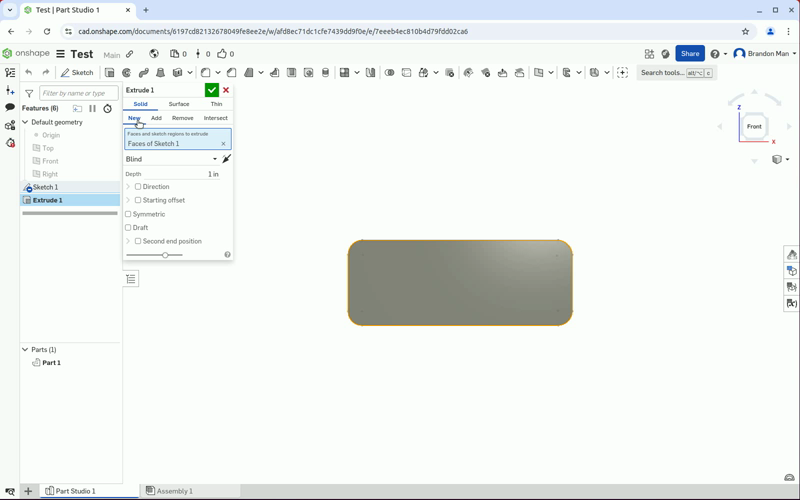
key(tab, 4)
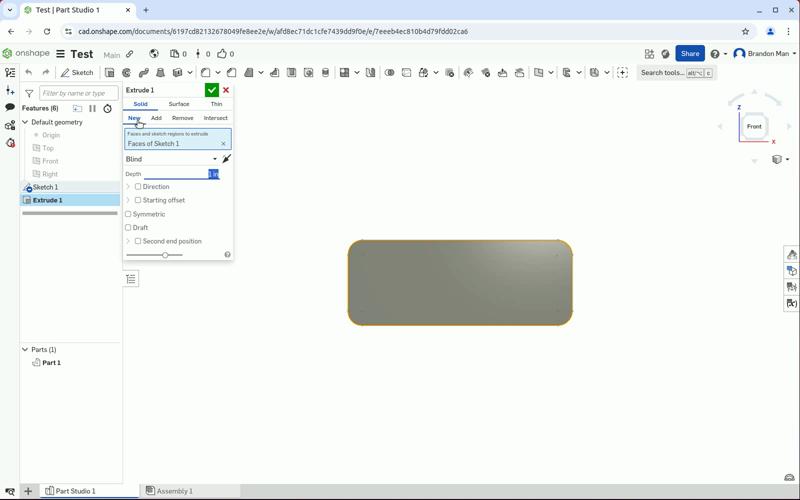
text(2.889)
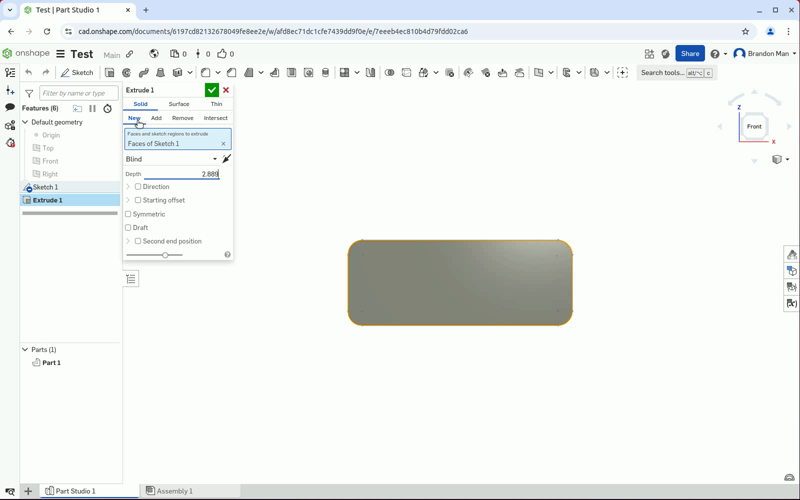
key(enter)
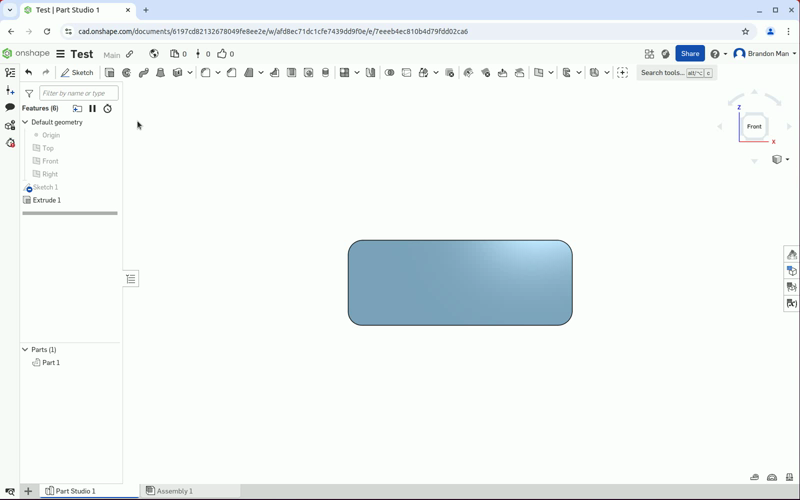
key(shift+h)
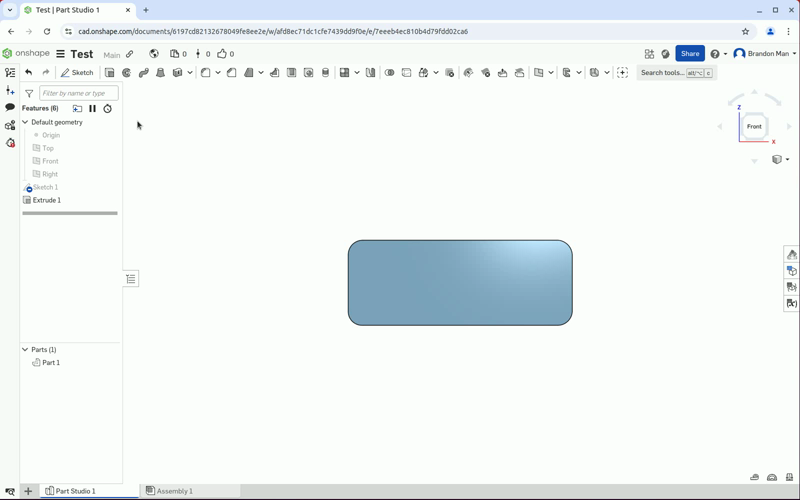
key(shift+h)
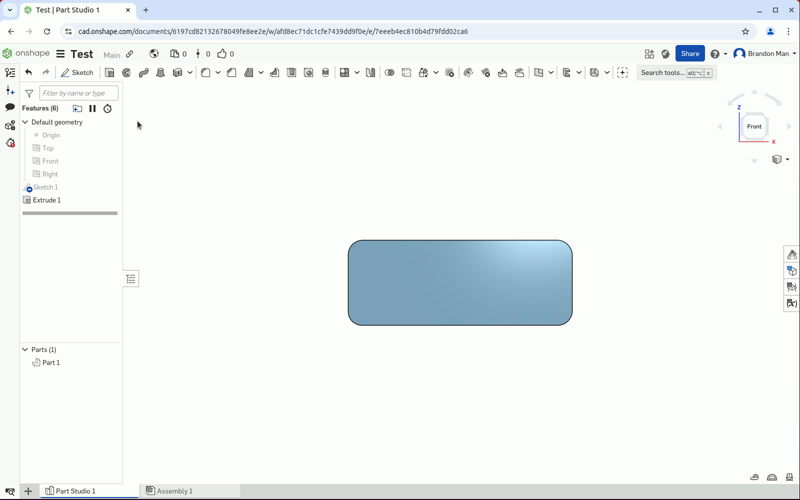
mouse_move(73, 189)
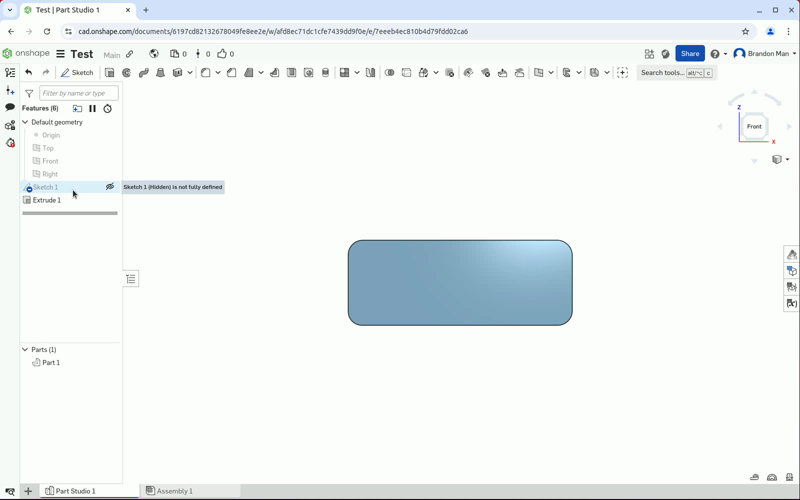
click(73, 189)
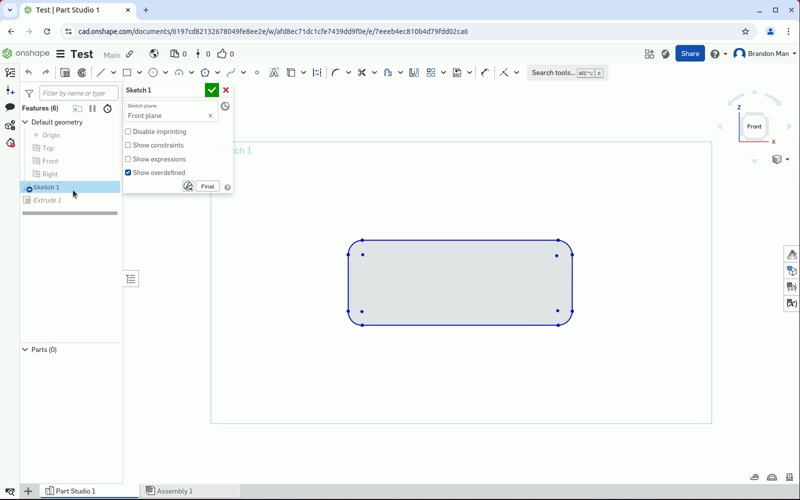
mouse_move(229, 92)
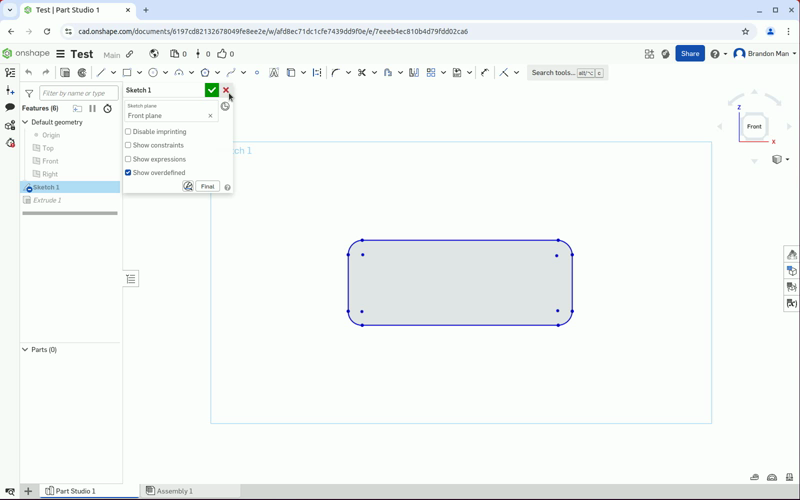
click(229, 92)
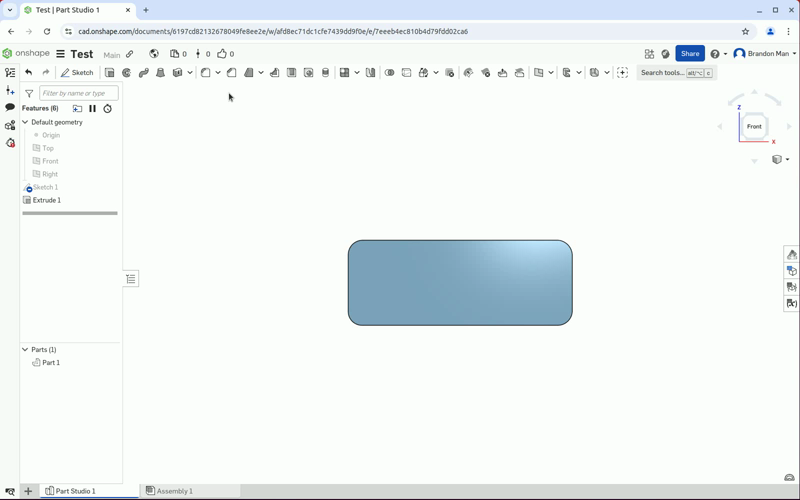
mouse_move(541, 75)
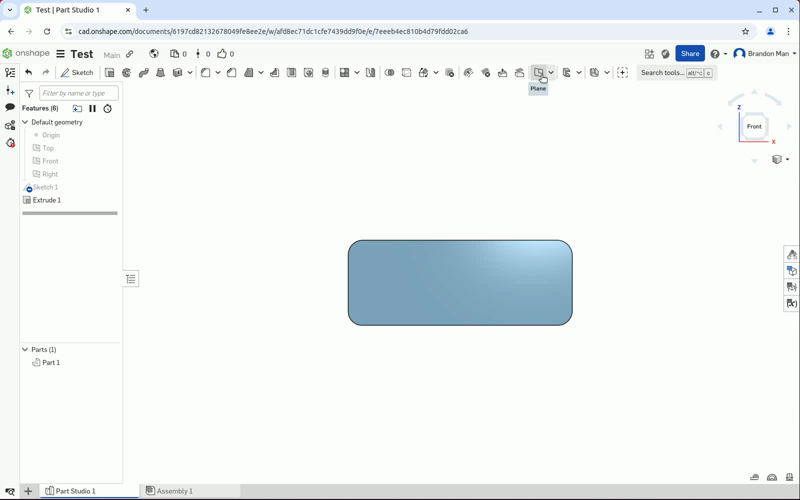
click(541, 75)
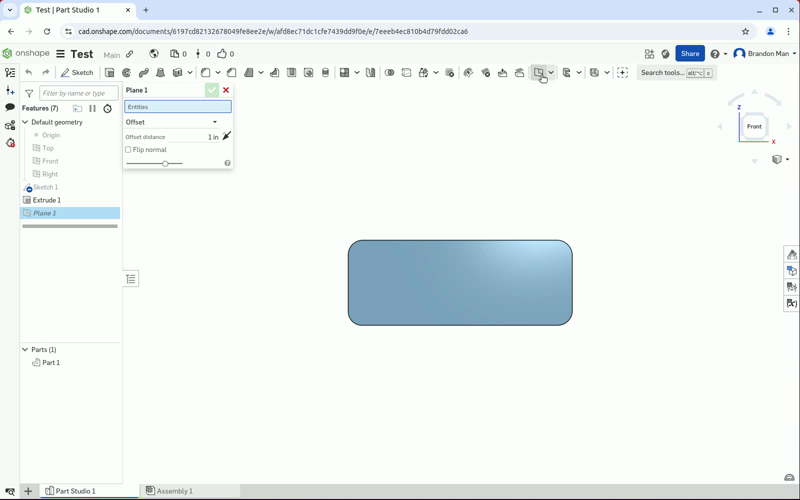
mouse_move(73, 163)
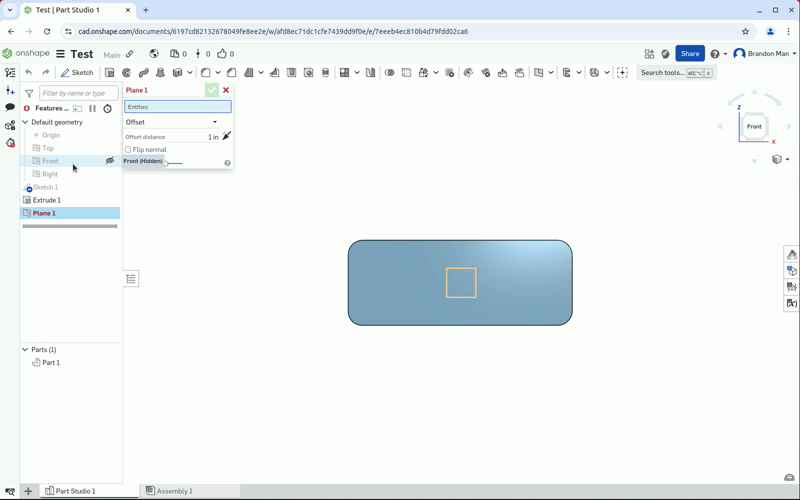
click(73, 163)
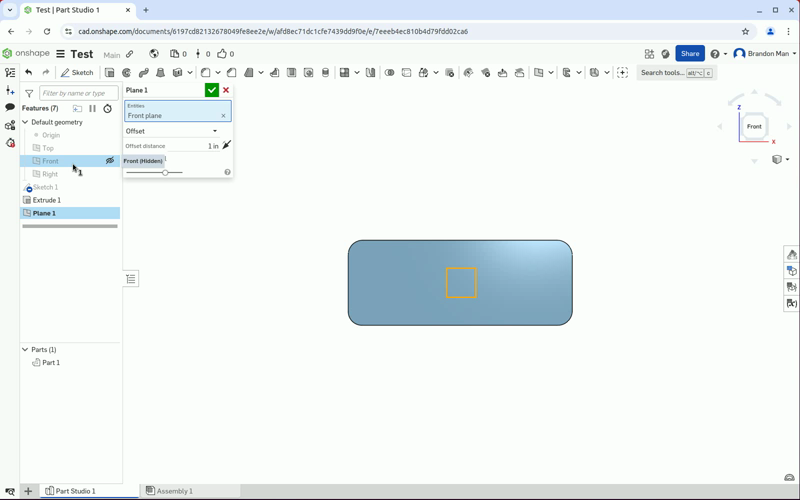
key(tab, 2)
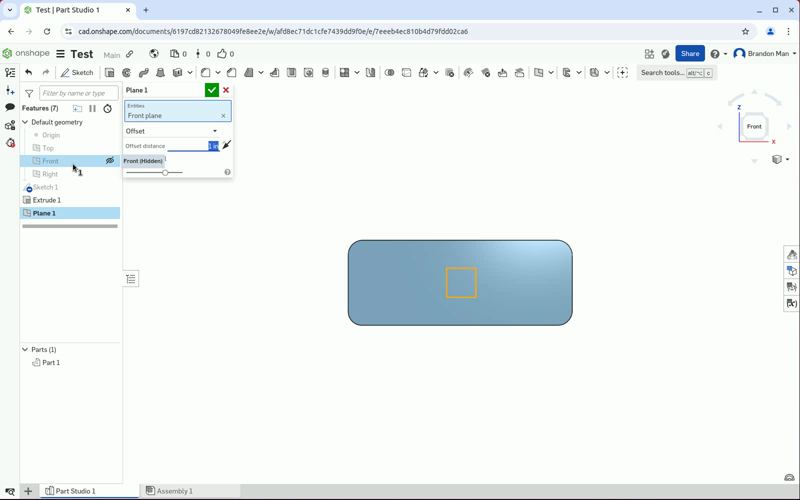
text(2.896)
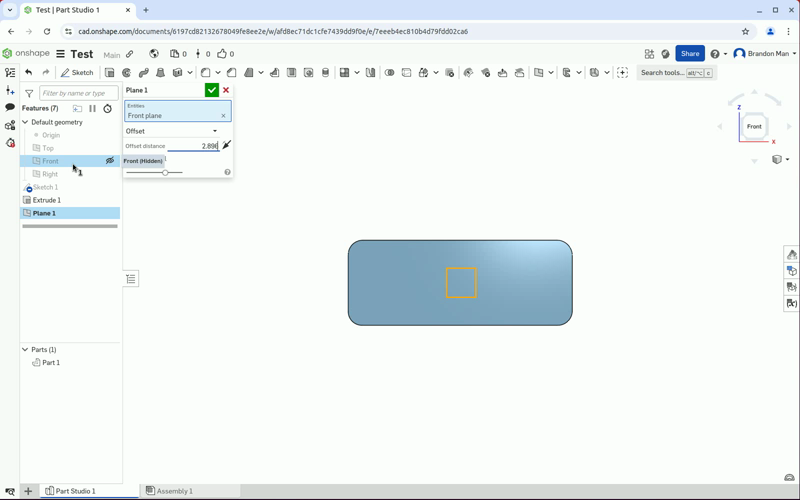
key(enter, 2)
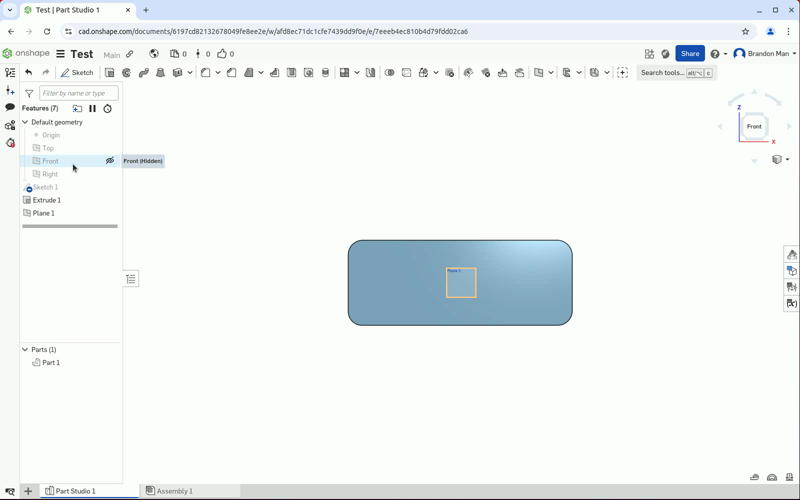
key(shift+s)
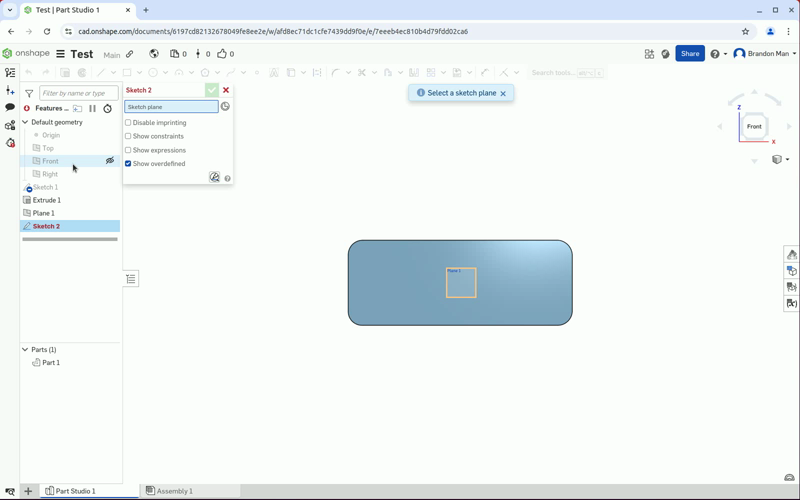
mouse_move(73, 215)
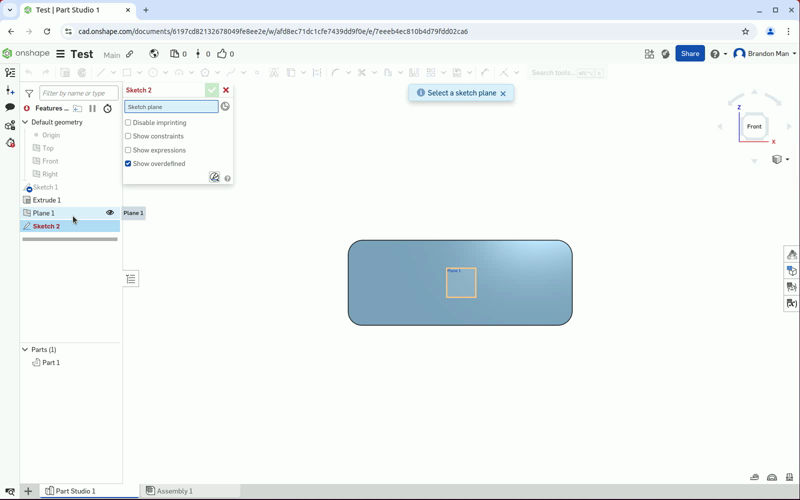
click(73, 215)
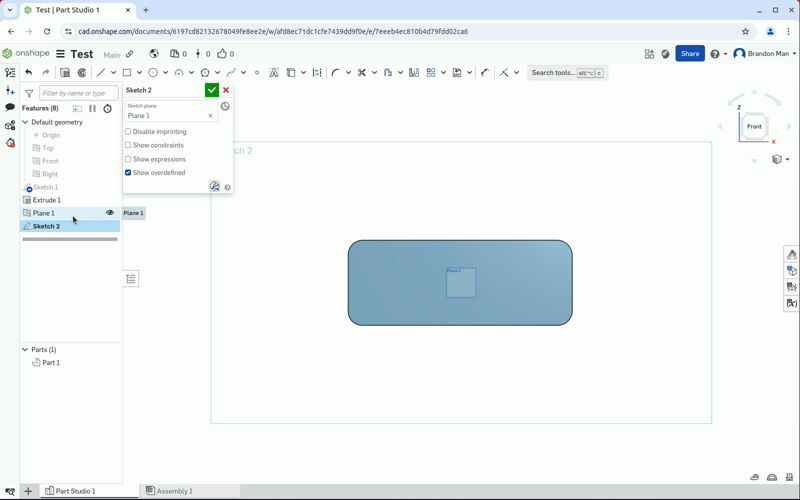
mouse_move(73, 352)
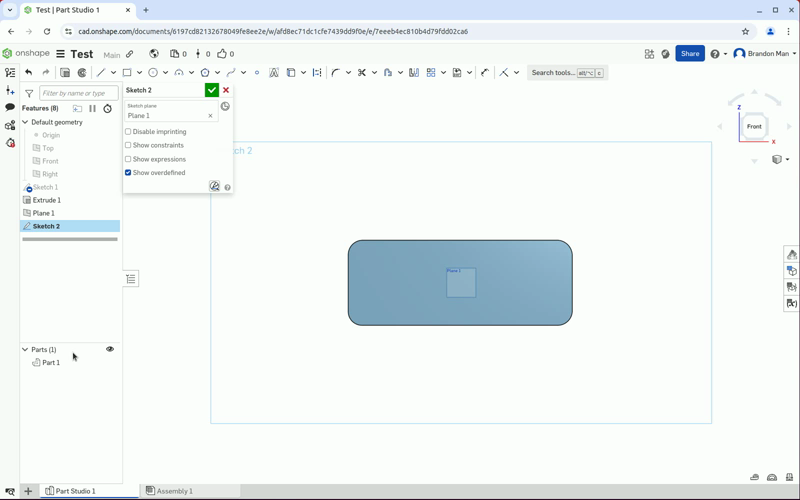
key(y)
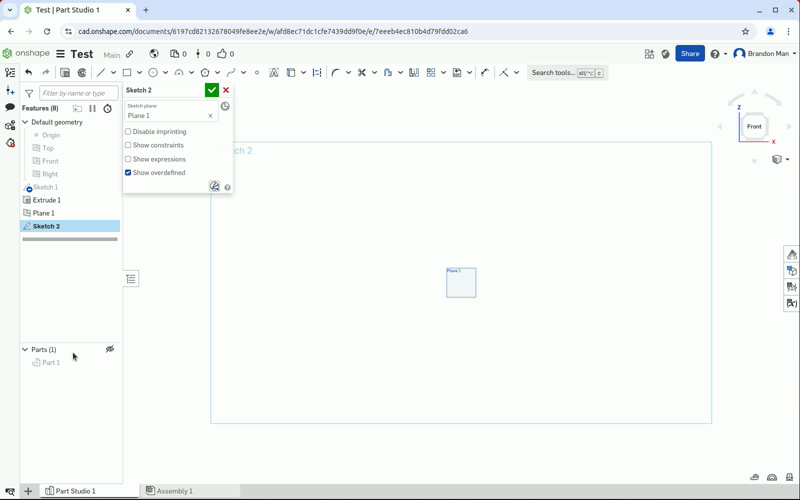
key(l)
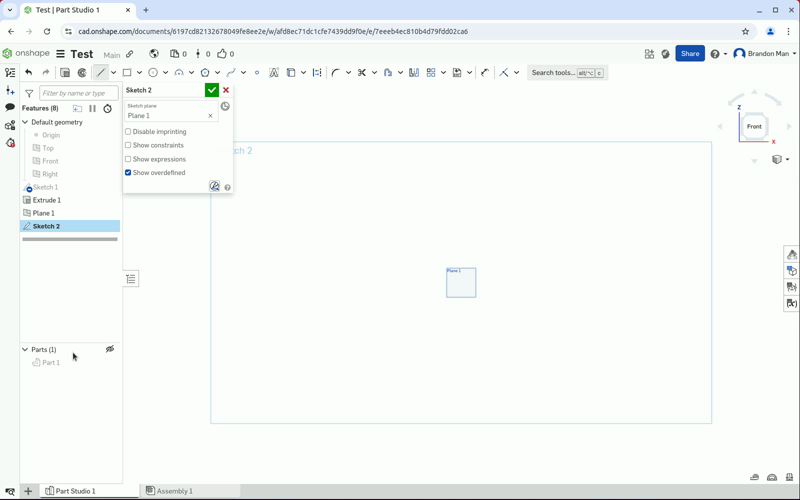
key_down(shift)
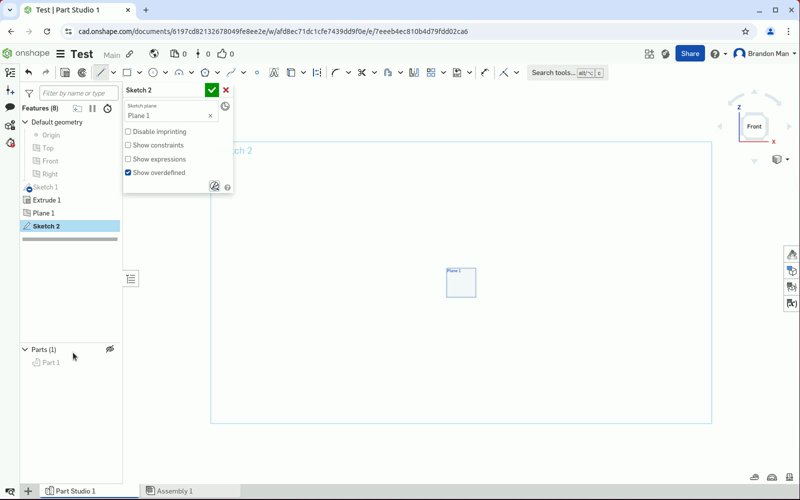
mouse_move(369, 287)
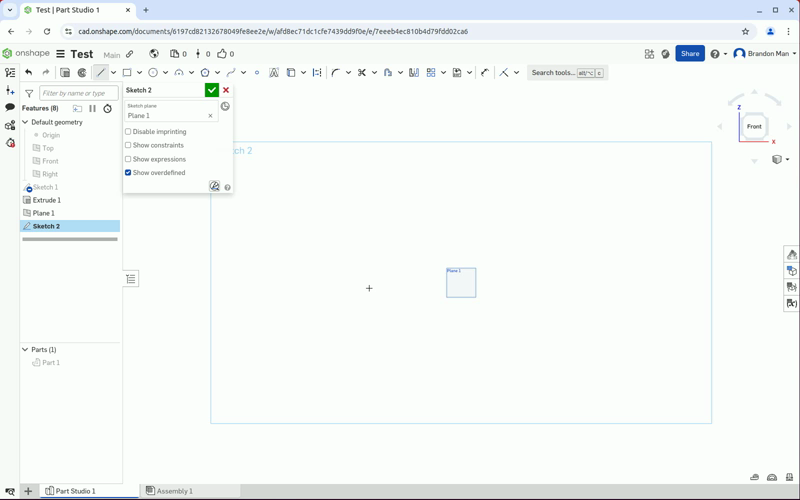
click(369, 287)
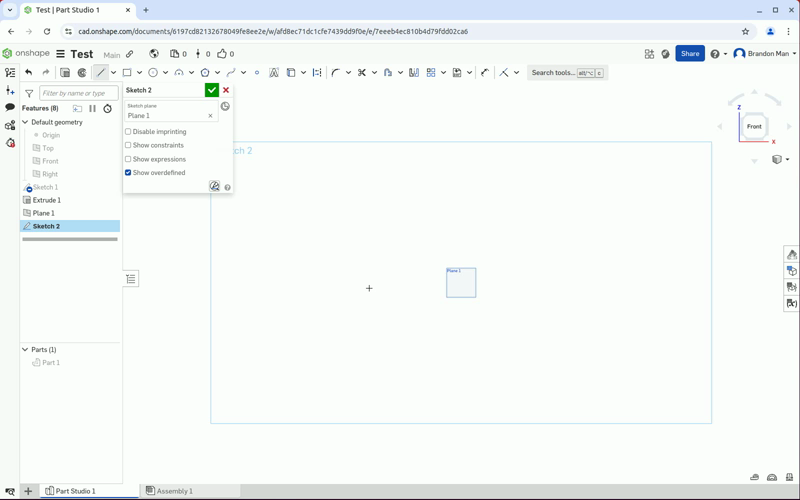
key_up(shift)
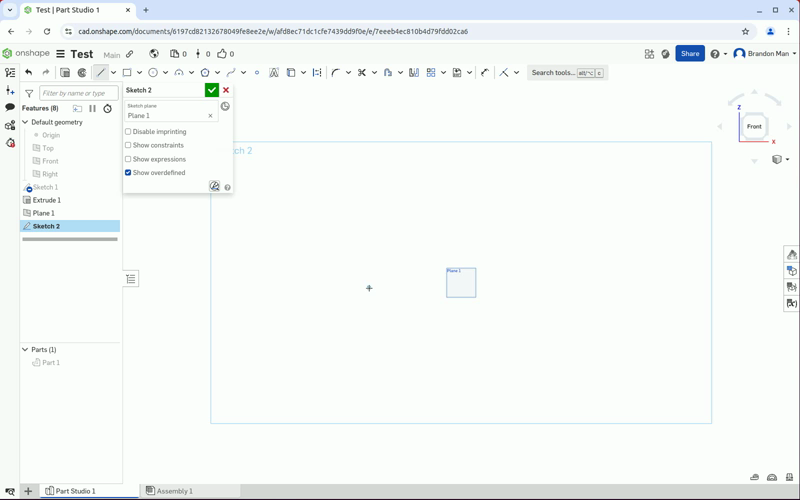
key_down(shift)
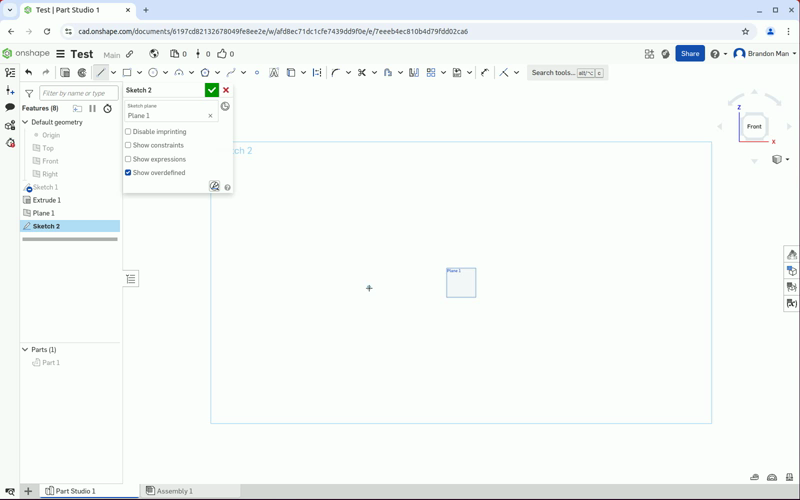
mouse_move(399, 287)
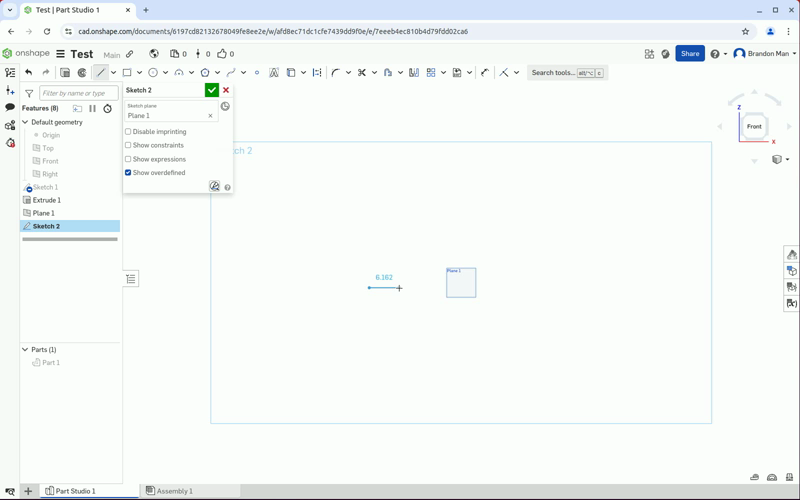
mouse_move(378, 287)
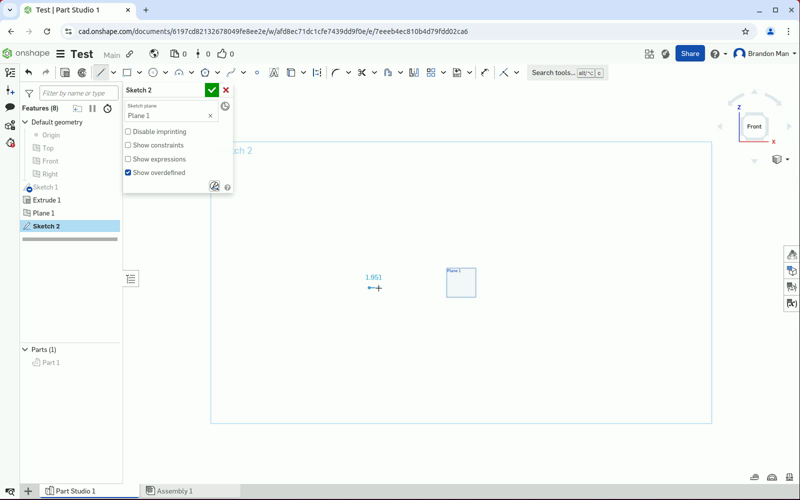
click(378, 287)
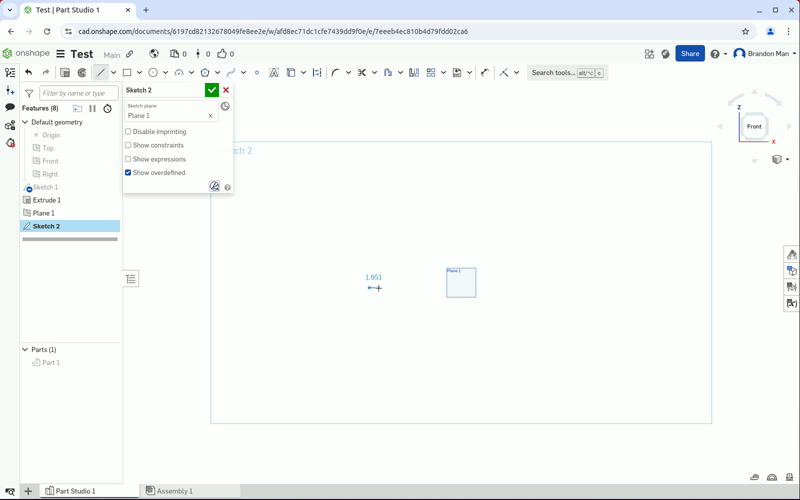
key_up(shift)
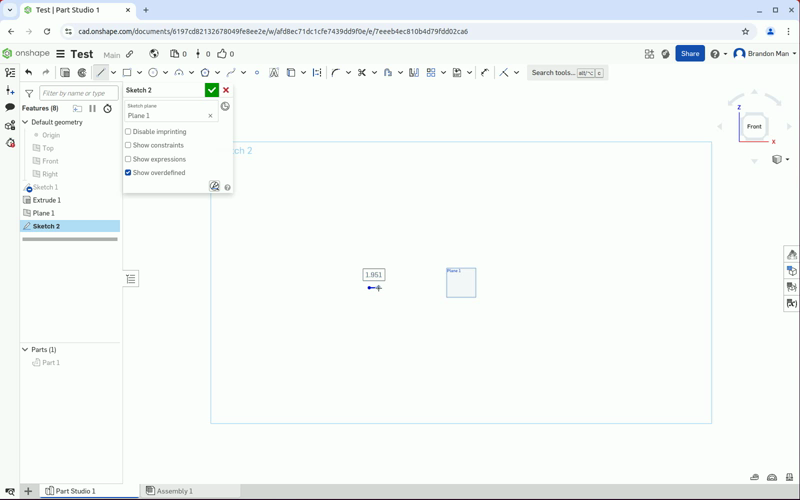
key_down(shift)
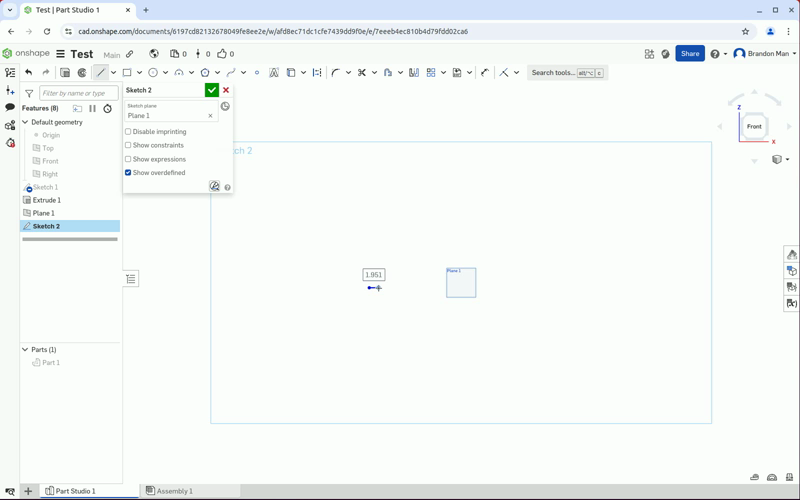
mouse_move(408, 287)
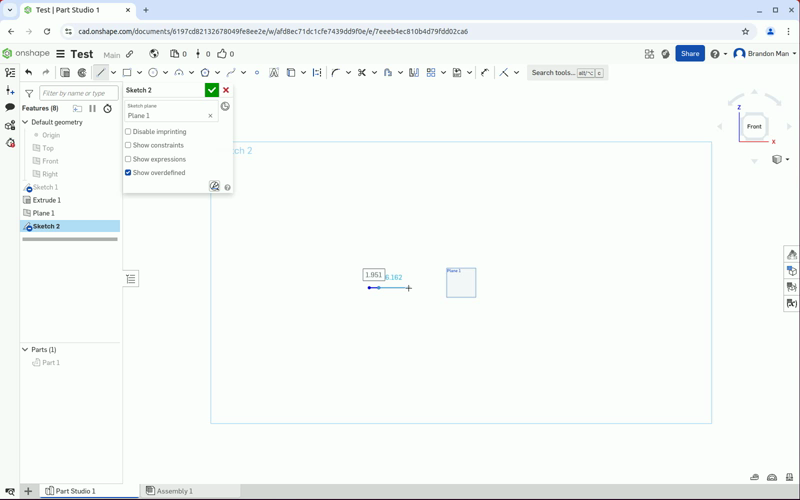
mouse_move(378, 278)
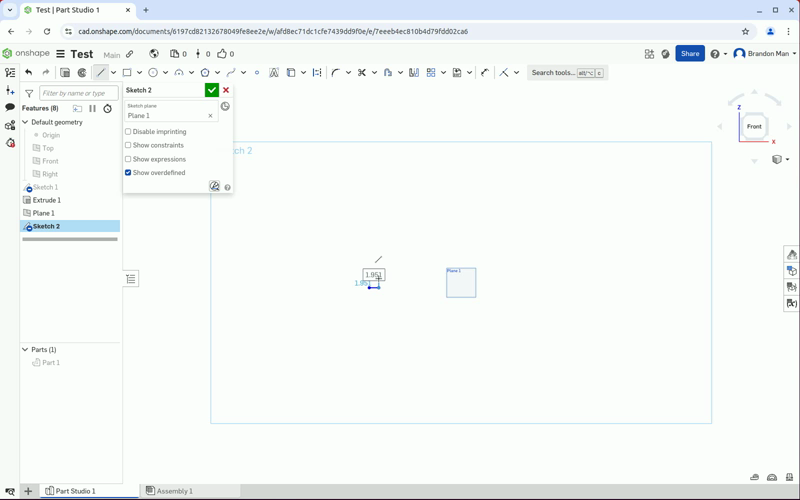
click(378, 278)
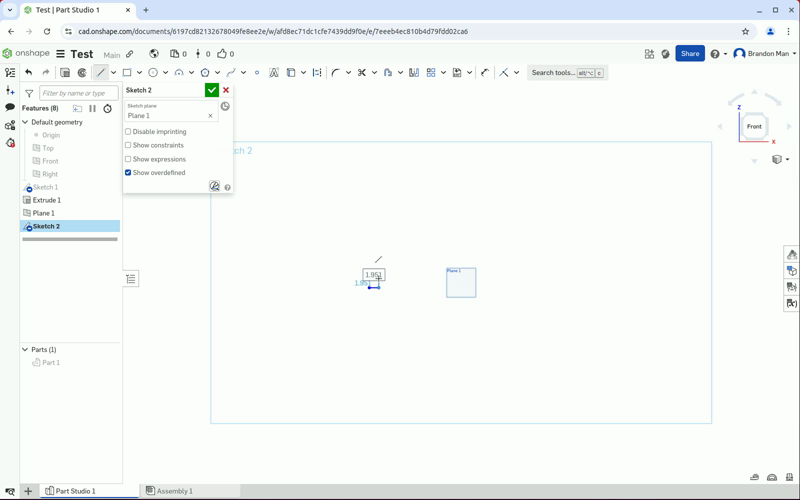
key_up(shift)
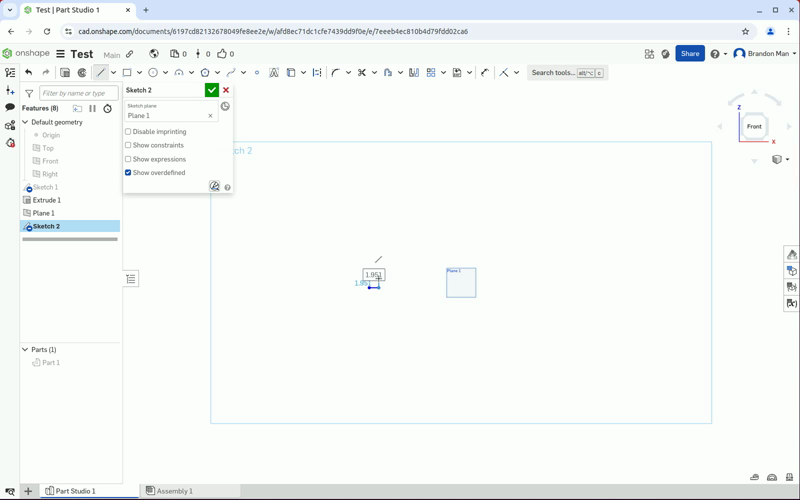
key_down(shift)
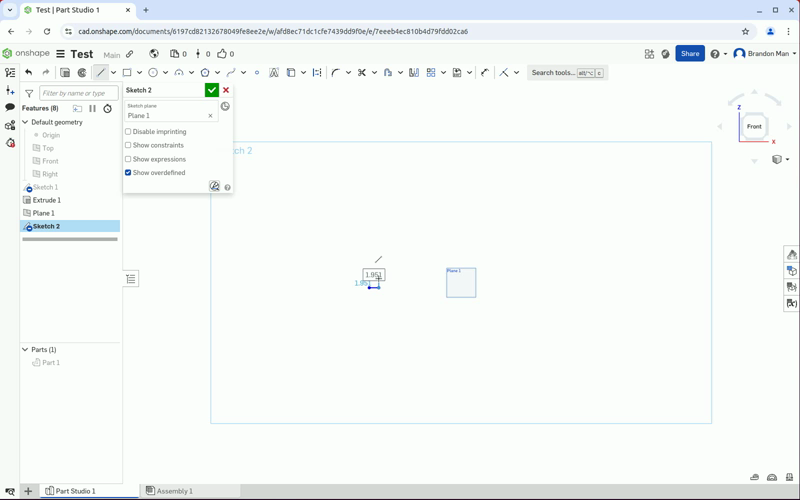
mouse_move(408, 278)
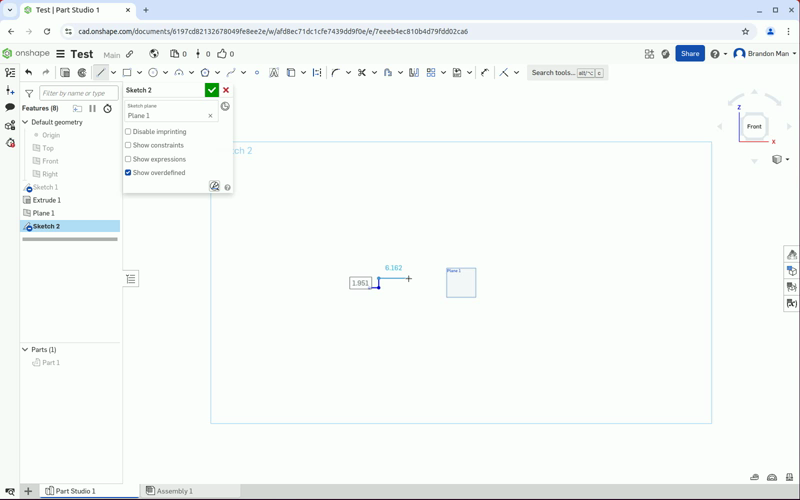
mouse_move(369, 278)
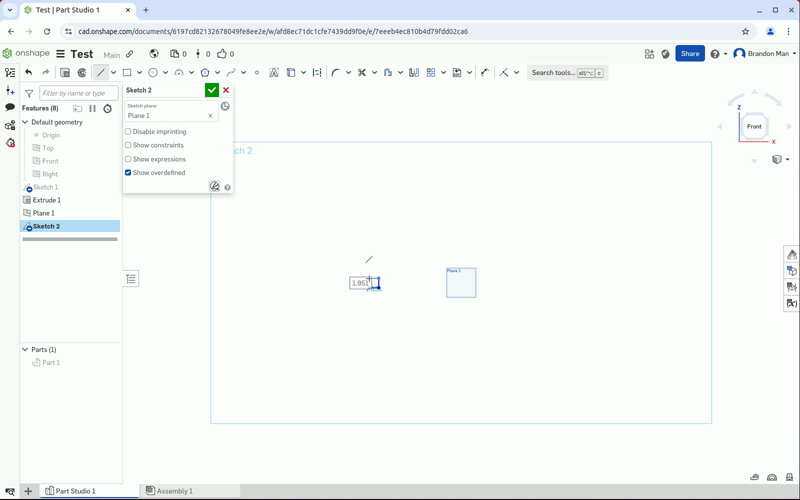
click(369, 278)
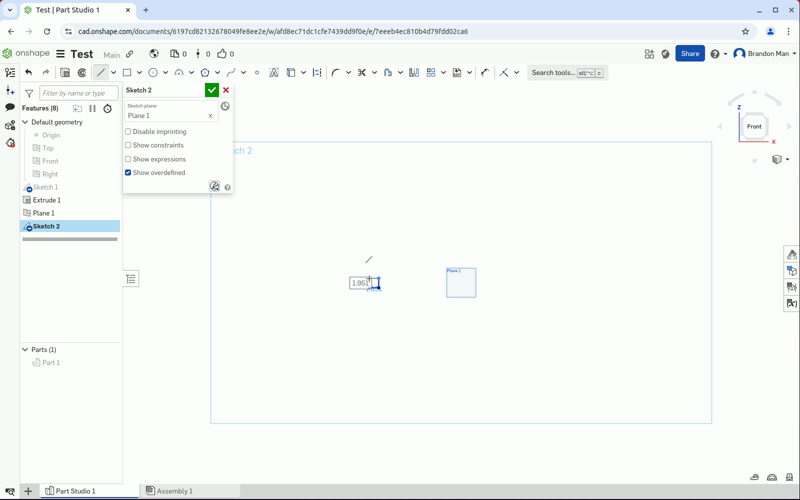
key_up(shift)
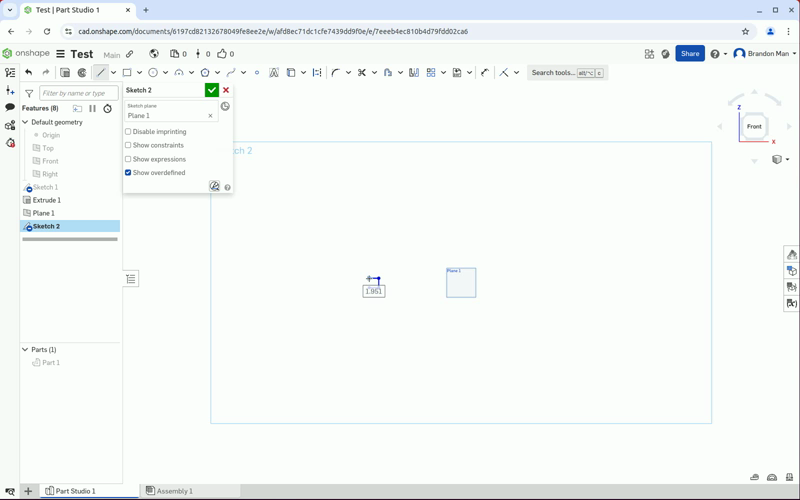
mouse_move(399, 278)
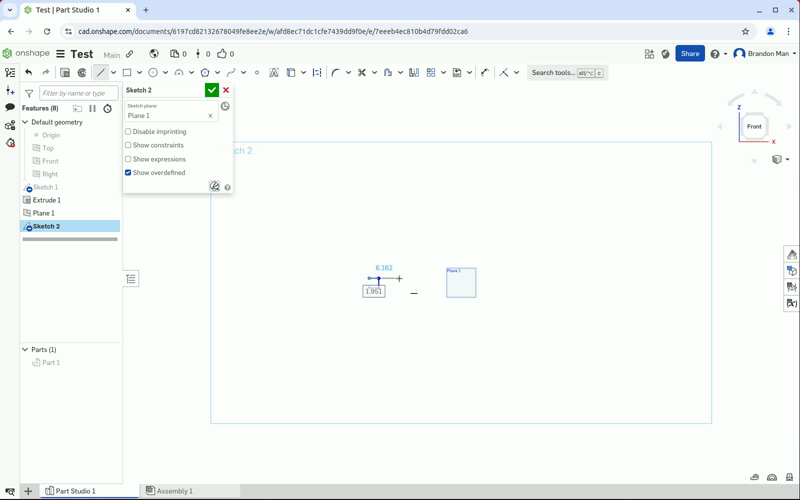
key_down(shift)
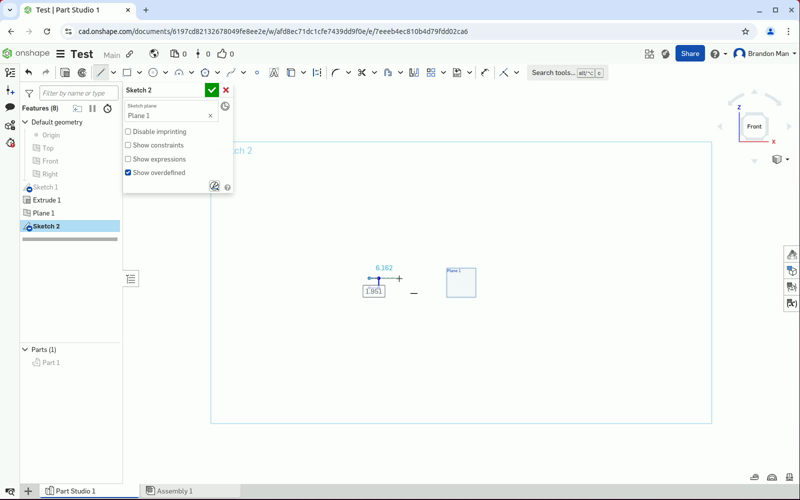
mouse_move(369, 287)
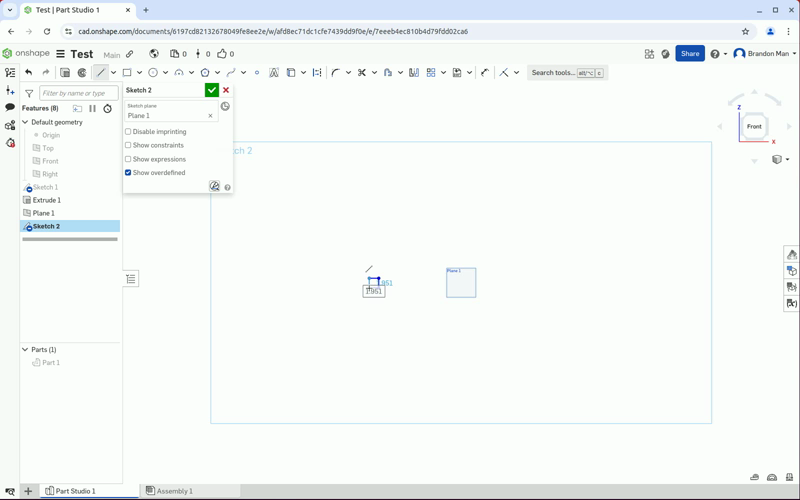
key_up(shift)
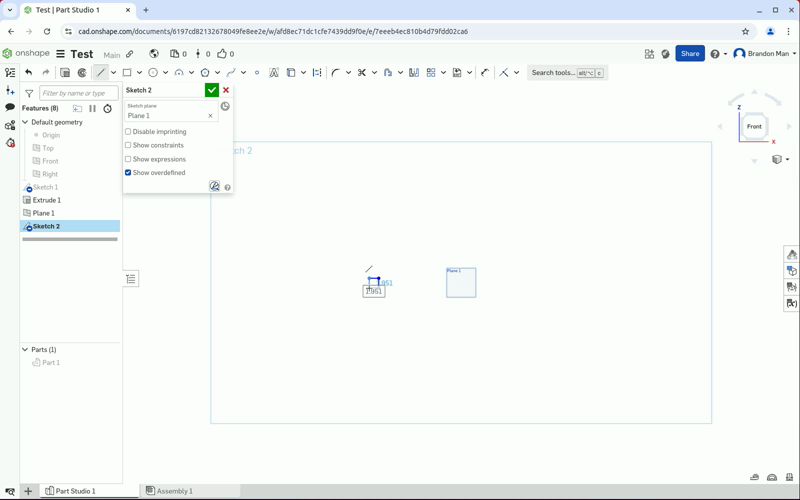
click(369, 287)
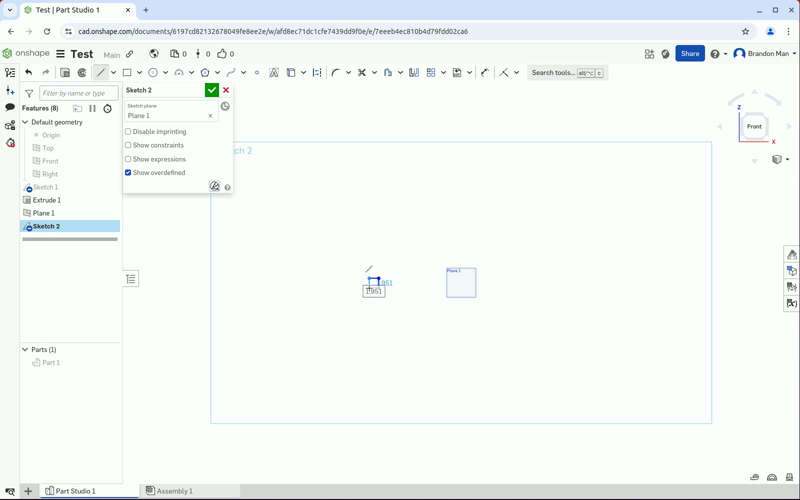
key(esc)
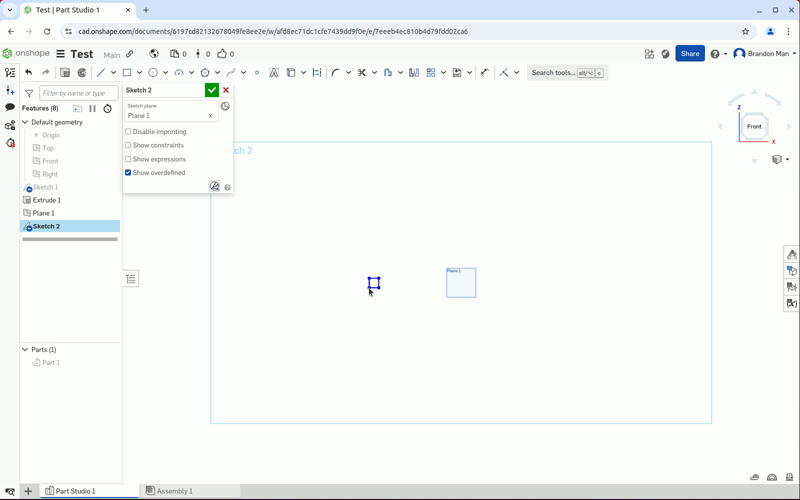
mouse_move(373, 279)
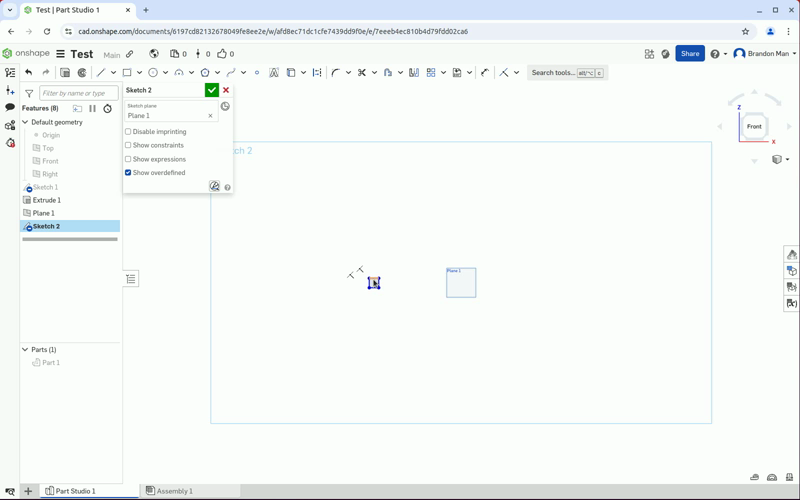
scroll(6)
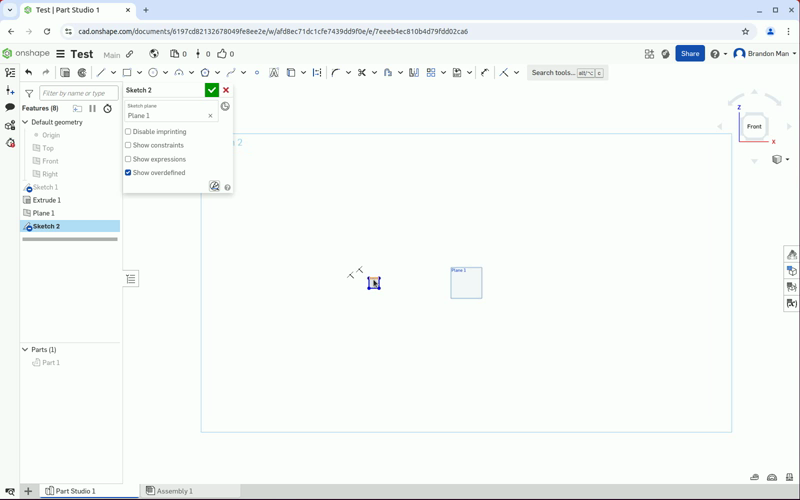
scroll(6)
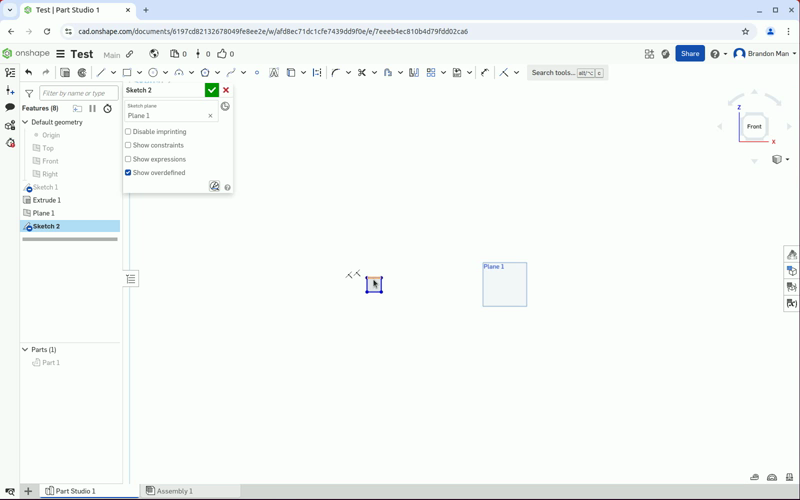
scroll(6)
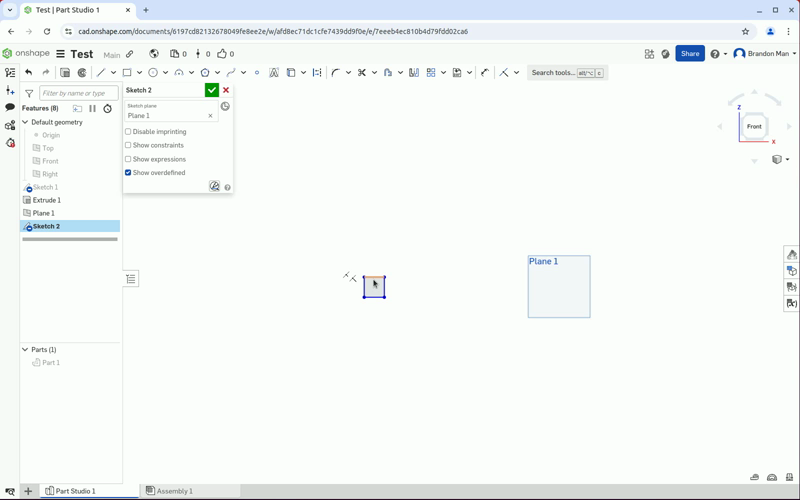
scroll(6)
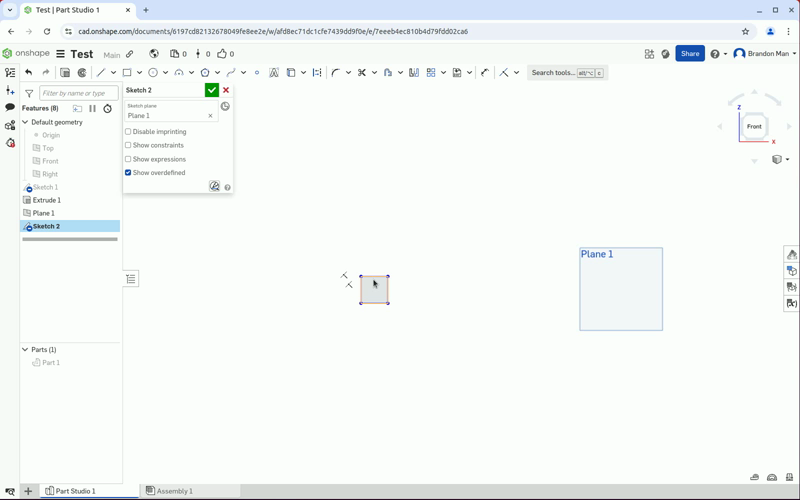
scroll(6)
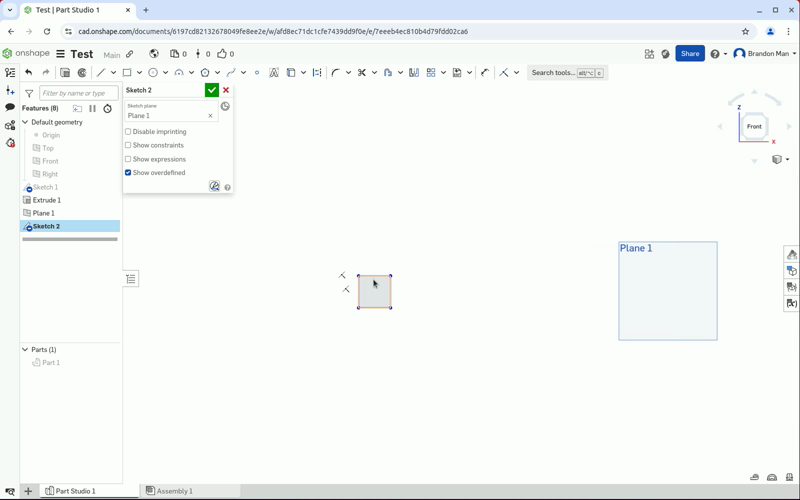
scroll(6)
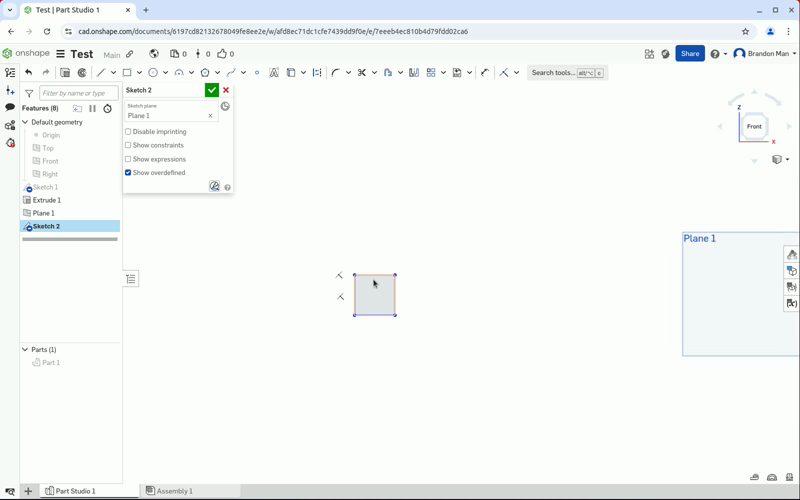
scroll(6)
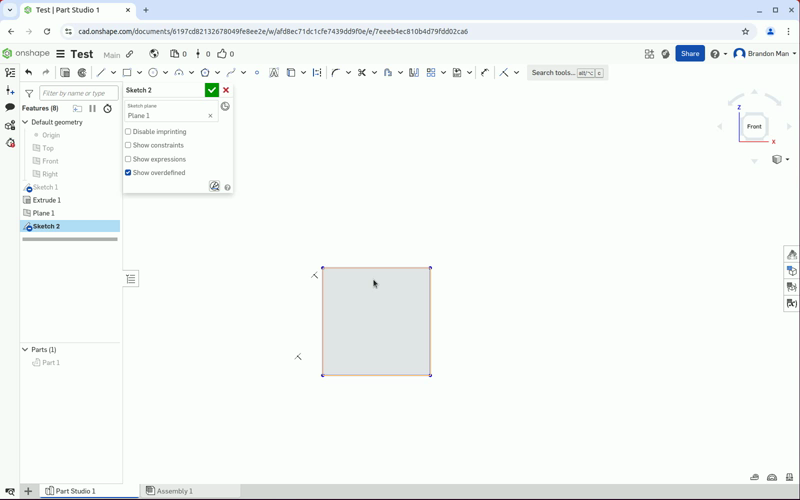
click(373, 279)
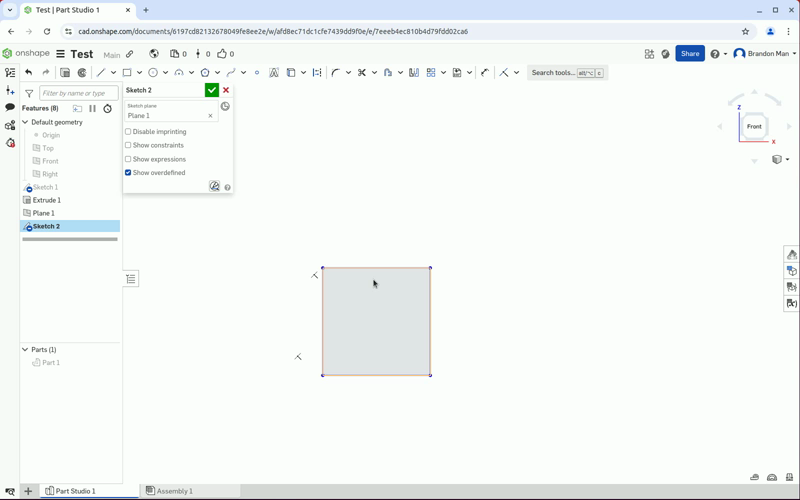
scroll(-6)
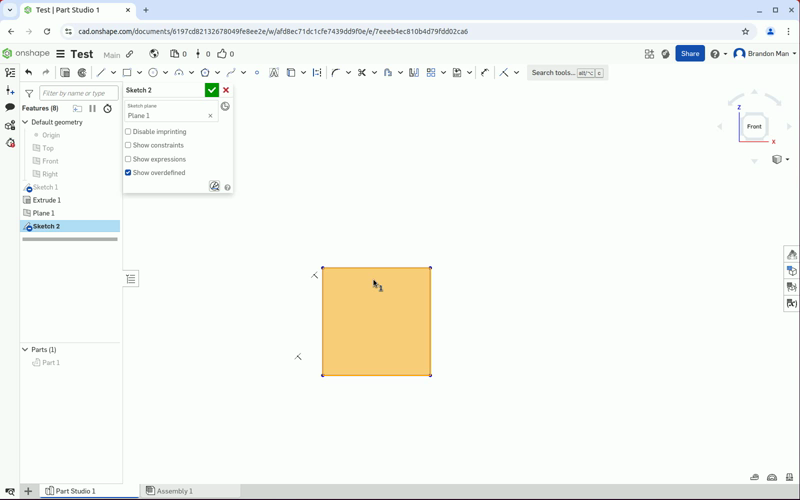
scroll(-6)
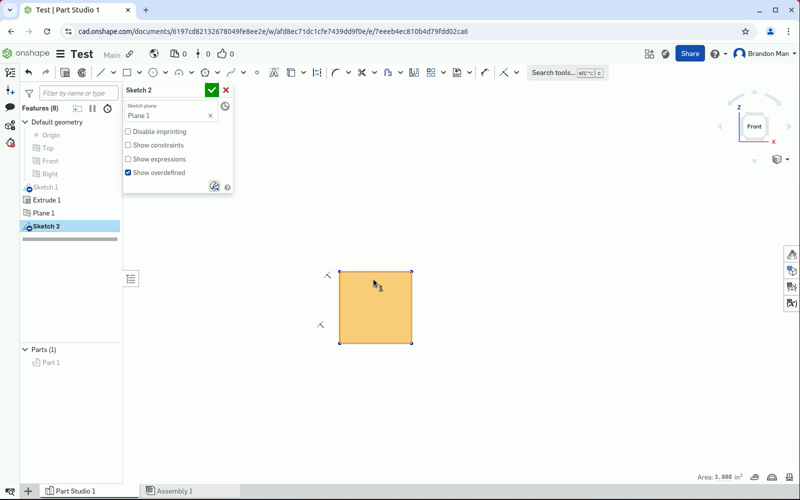
scroll(-6)
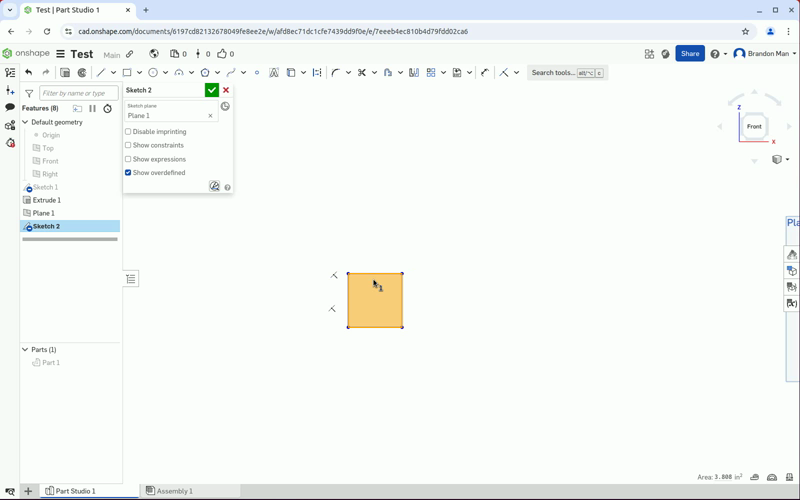
scroll(-6)
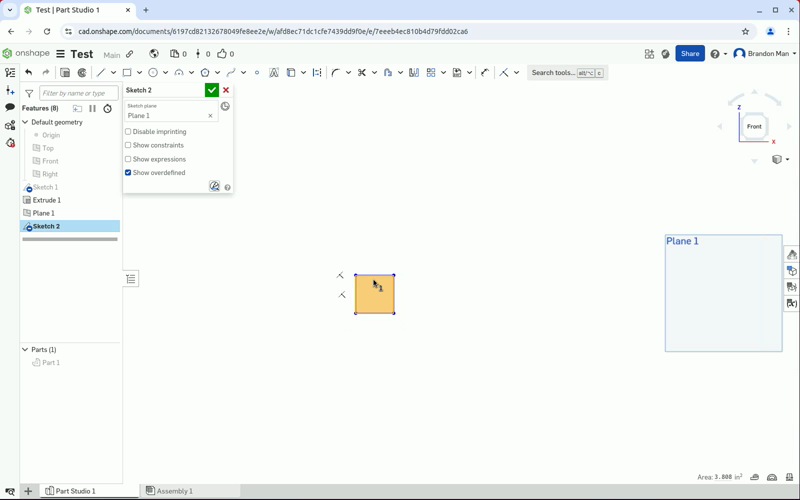
scroll(-6)
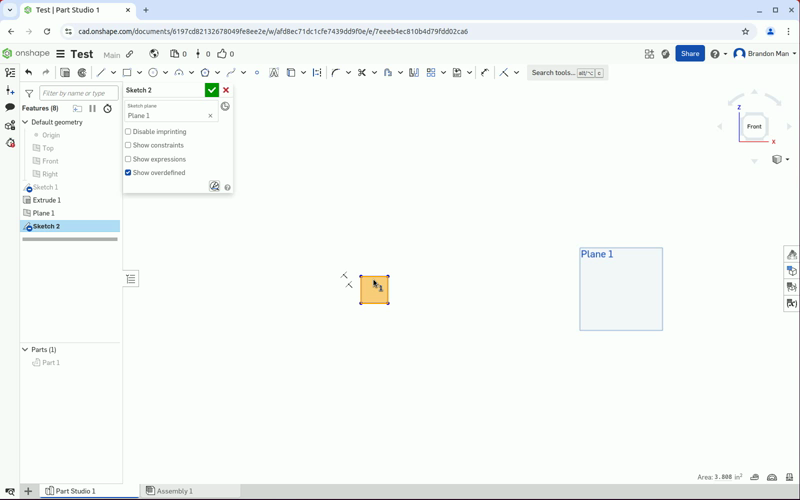
scroll(-6)
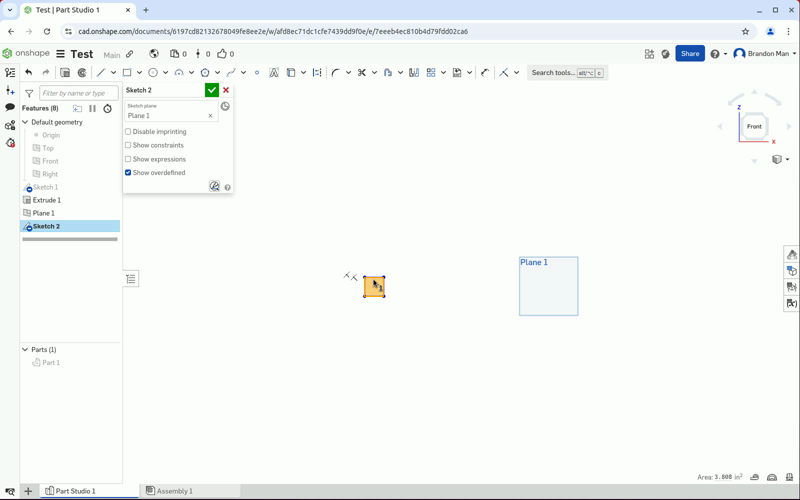
scroll(-6)
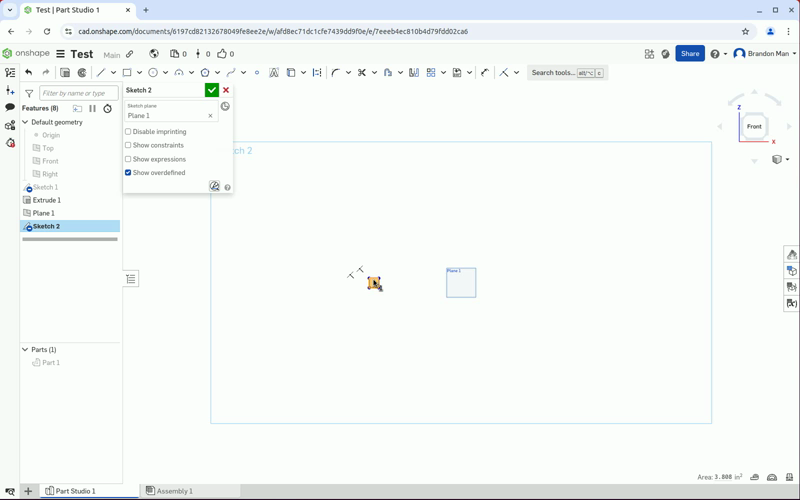
mouse_move(73, 352)
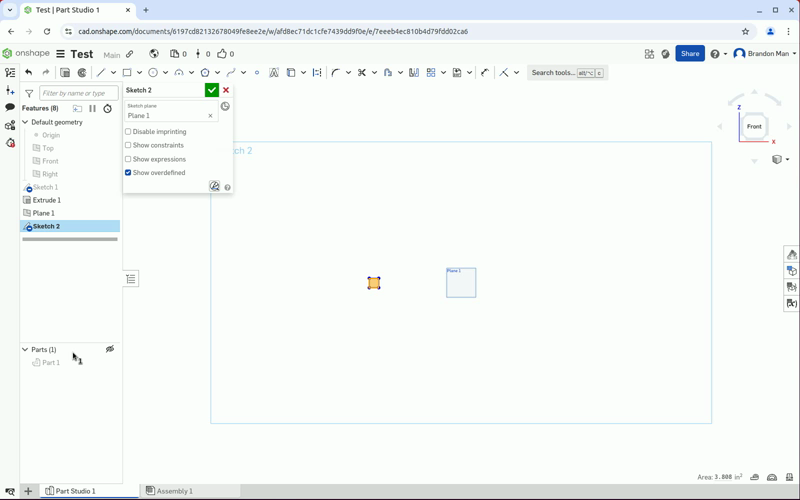
key(shift+y)
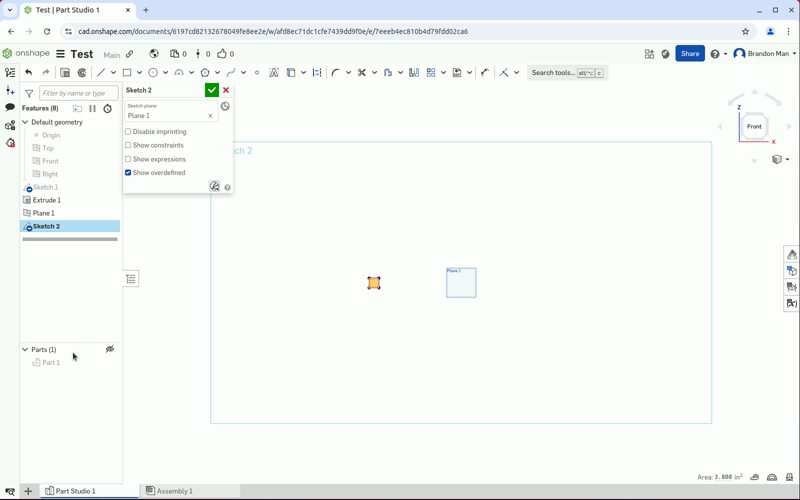
key(shift+e)
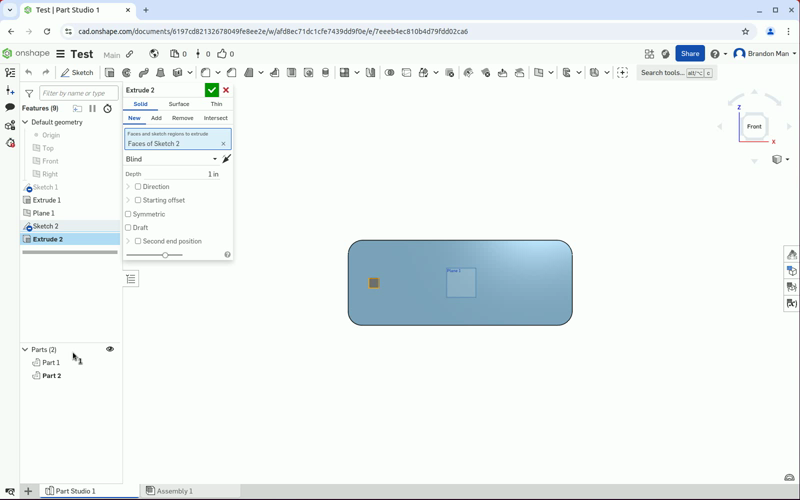
mouse_move(143, 106)
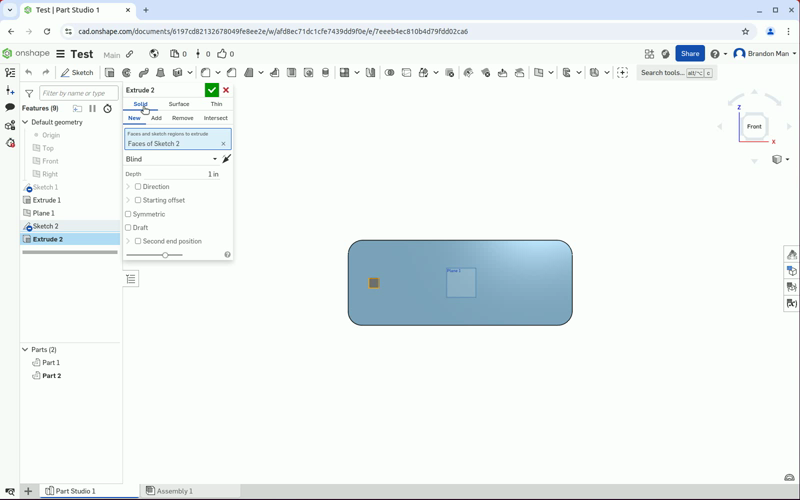
click(143, 106)
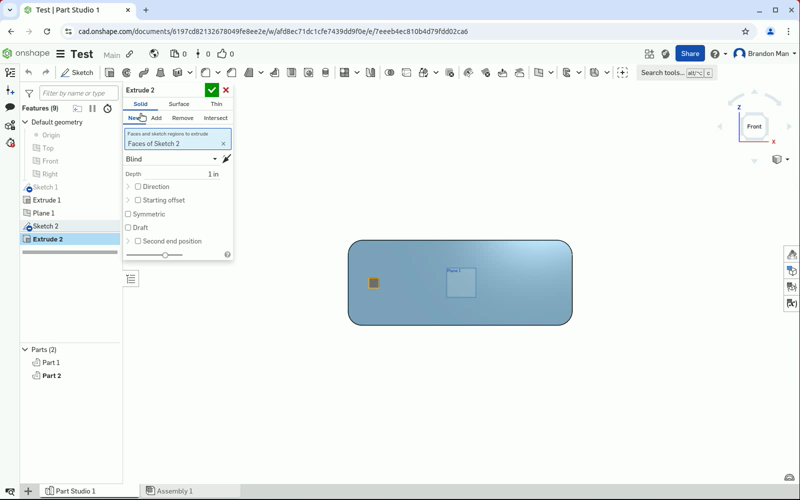
mouse_move(137, 120)
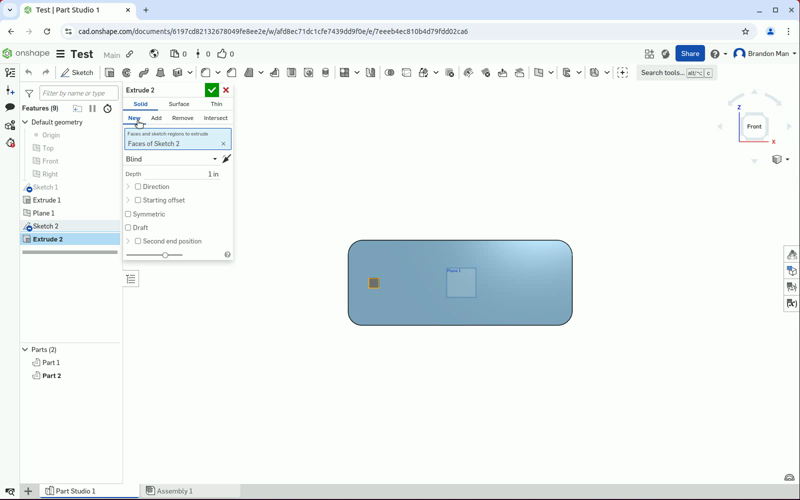
click(137, 120)
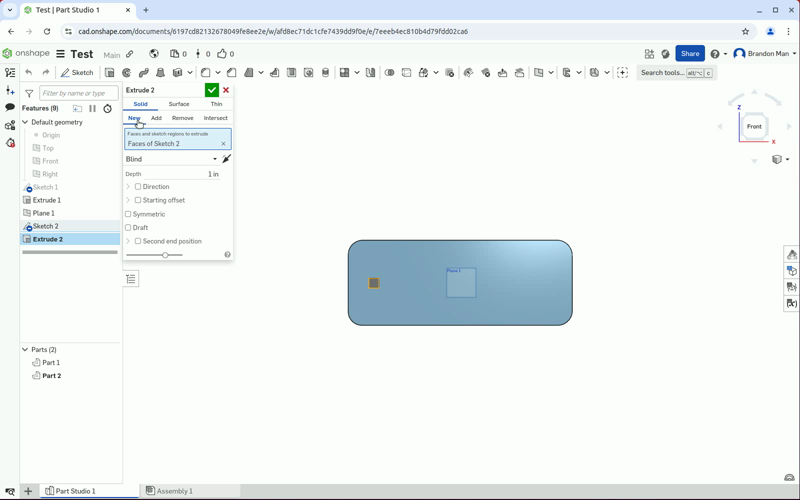
key(tab, 4)
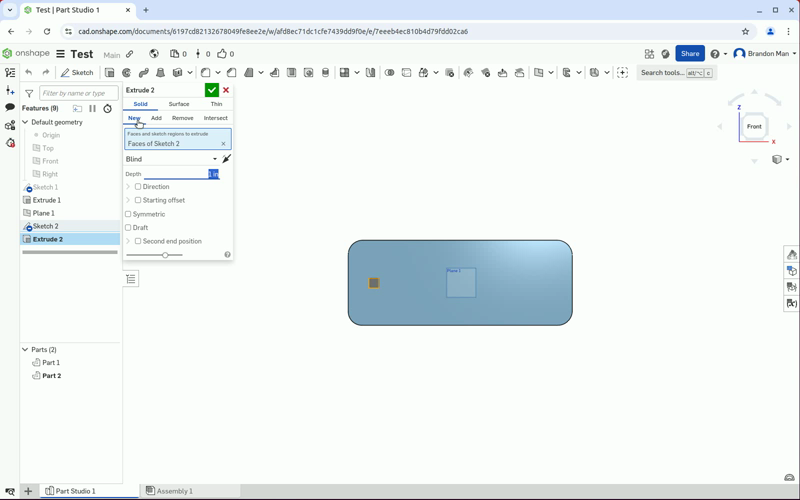
text(1.685)
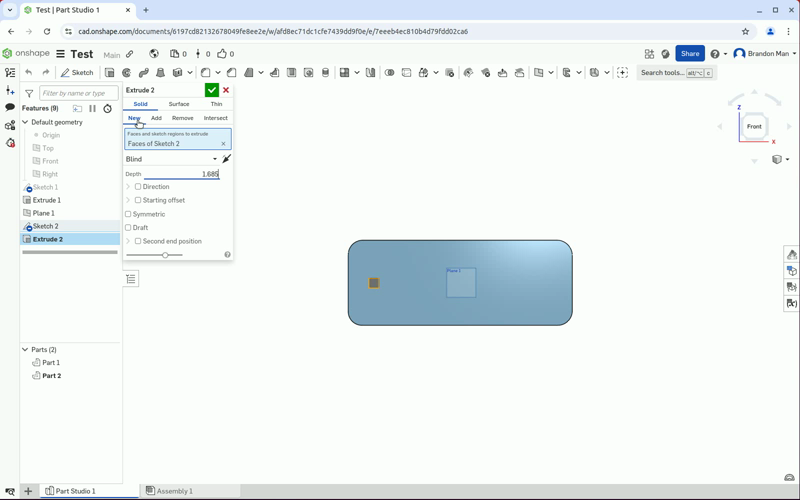
key(enter)
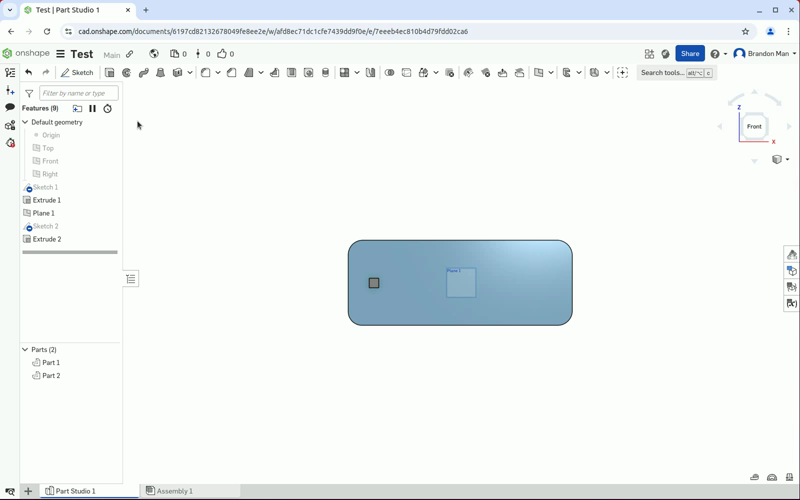
key(shift+h)
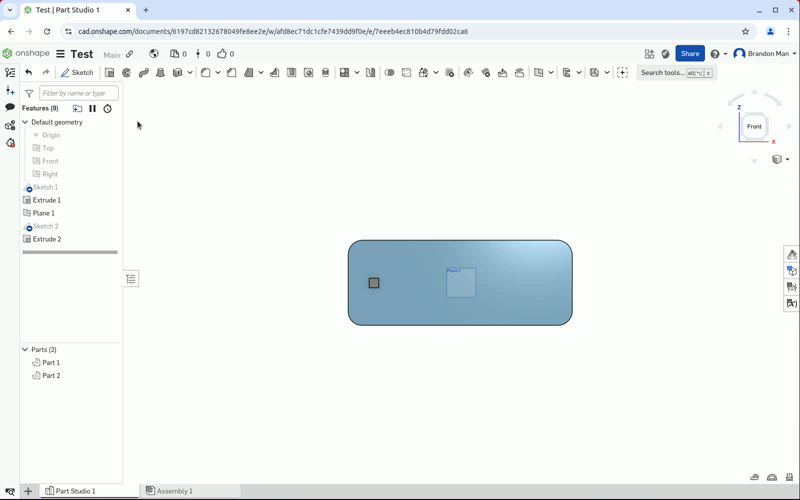
key(shift+h)
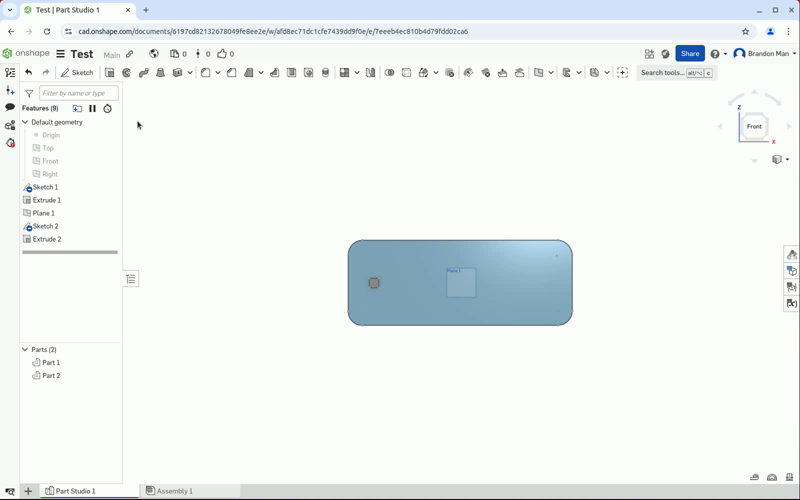
key(shift+7)
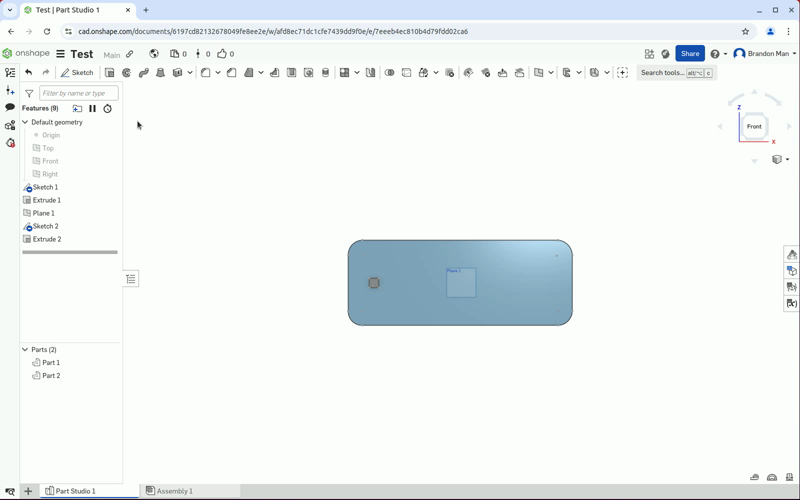
key(left, 2)
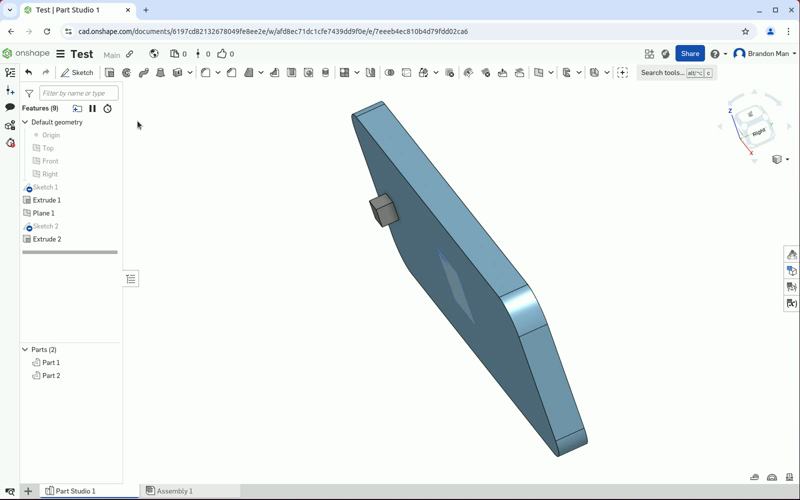
key(down, 2)
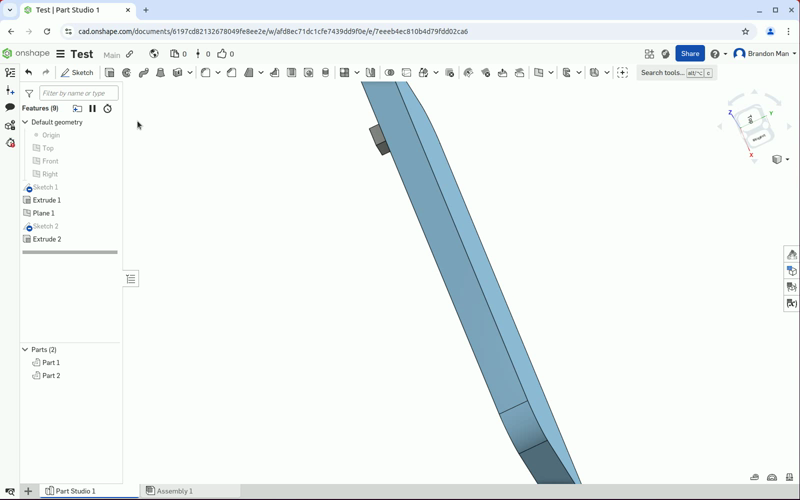
key(up, 2)
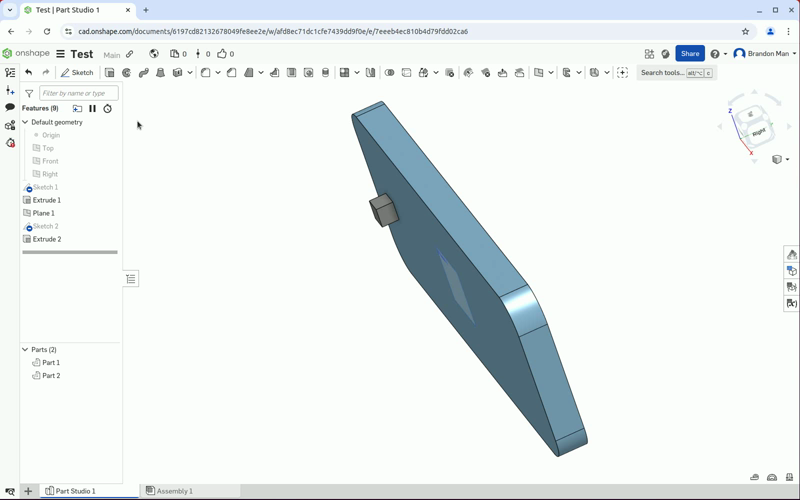
key(right, 2)
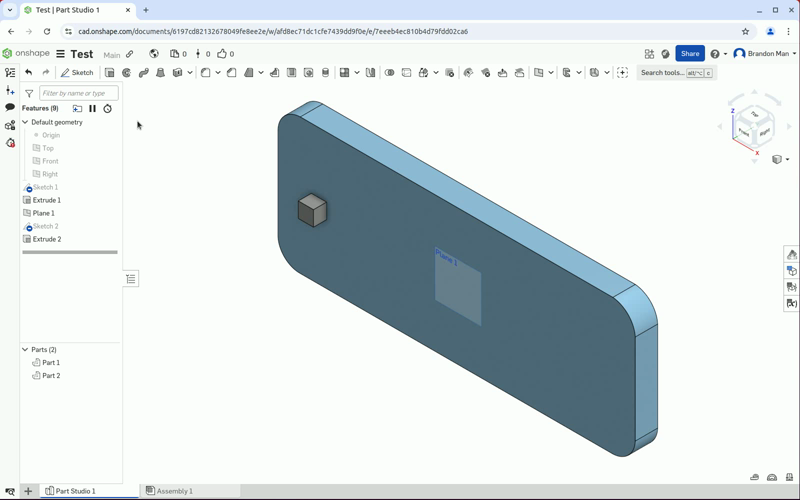
mouse_move(73, 189)
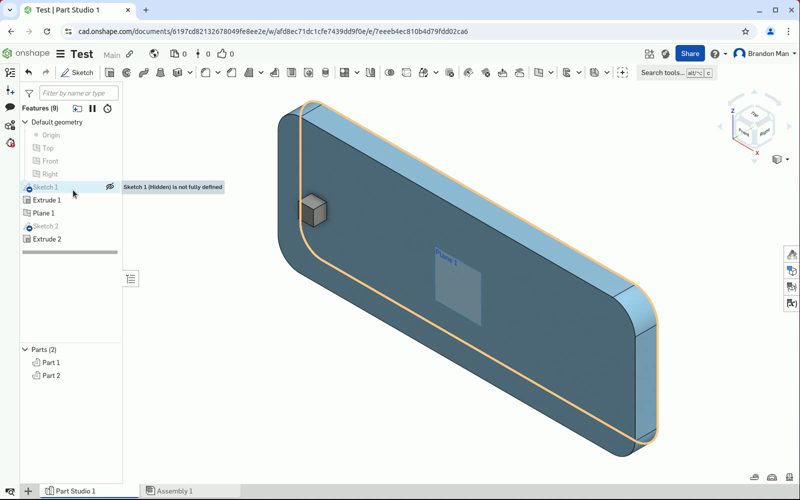
click(73, 189)